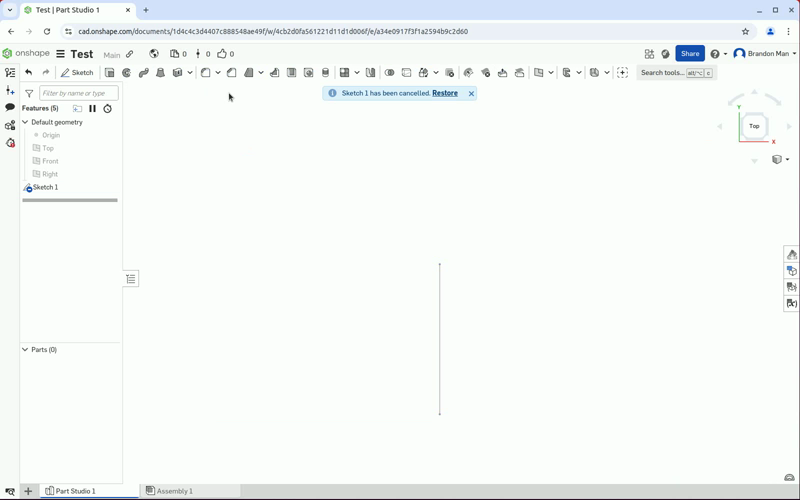
key(shift+h)
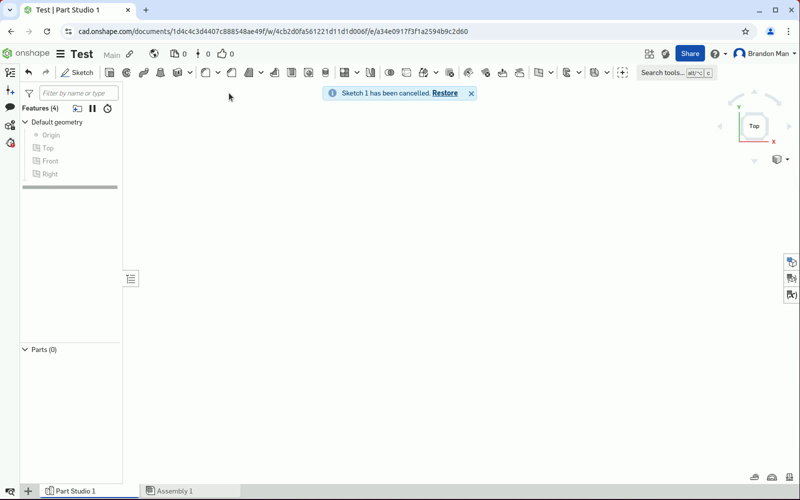
mouse_move(73, 352)
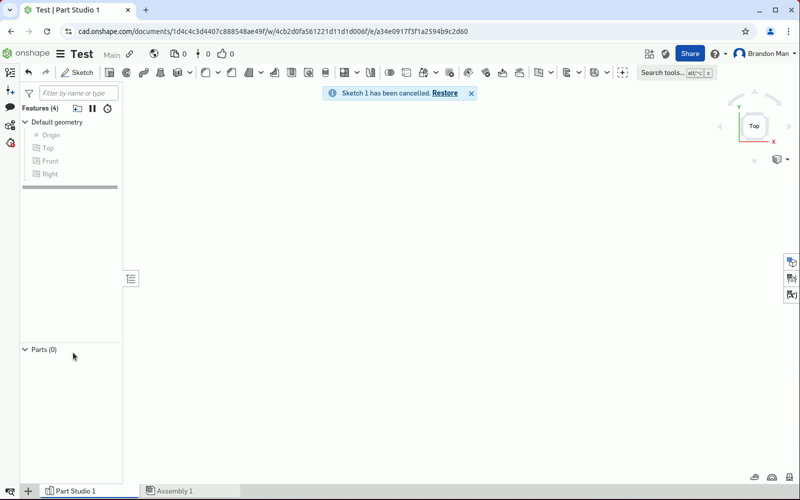
key(y)
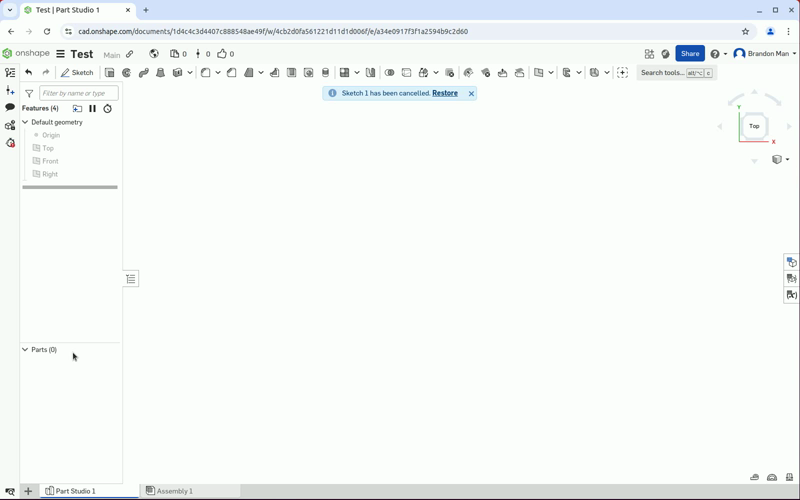
key(shift+p)
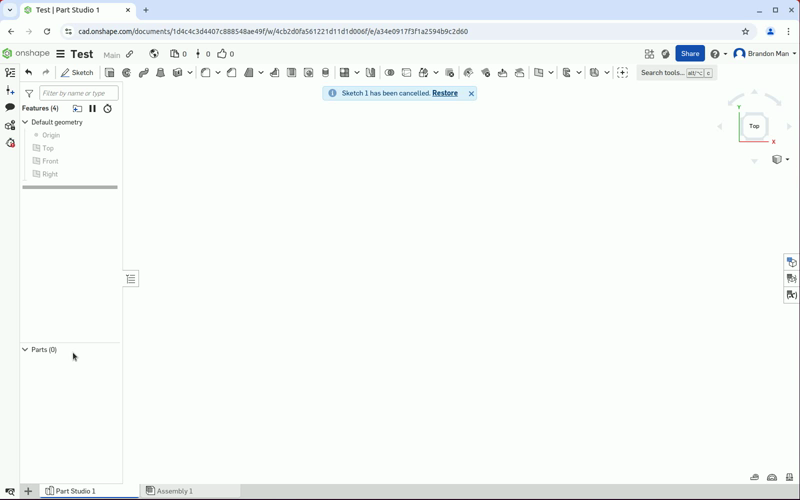
key(space)
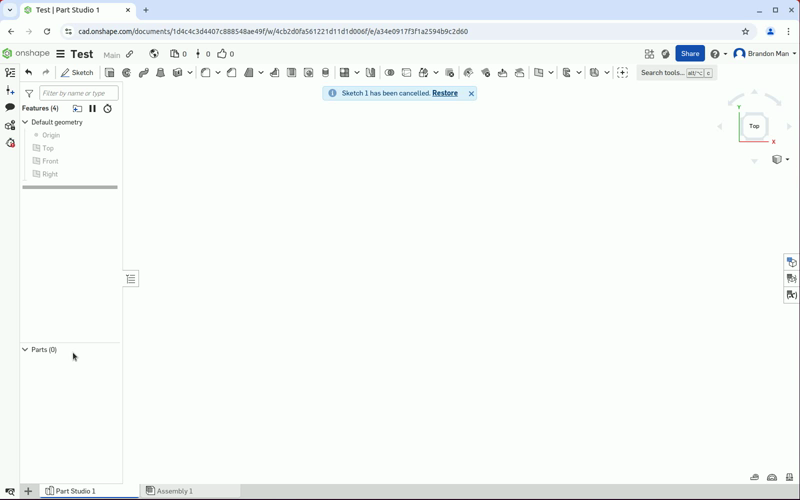
key_down(shift)
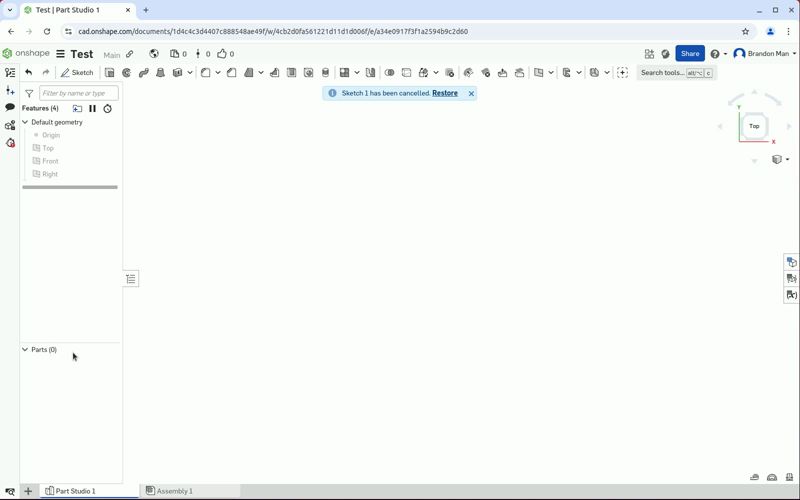
key(up)
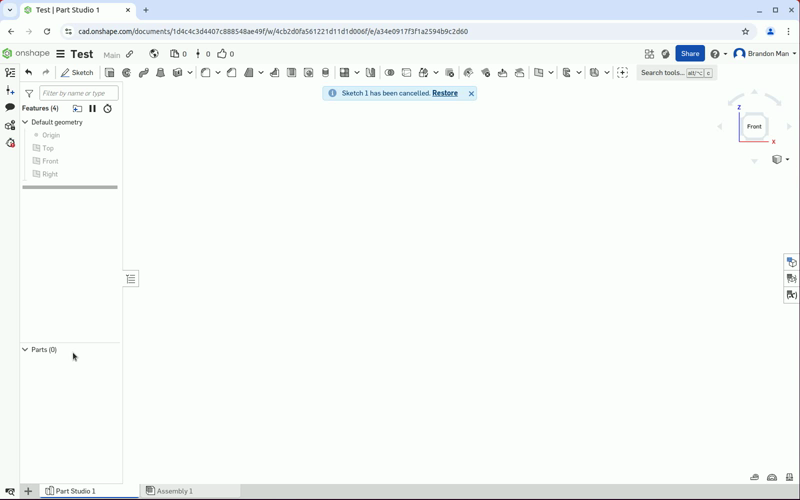
key_up(shift)
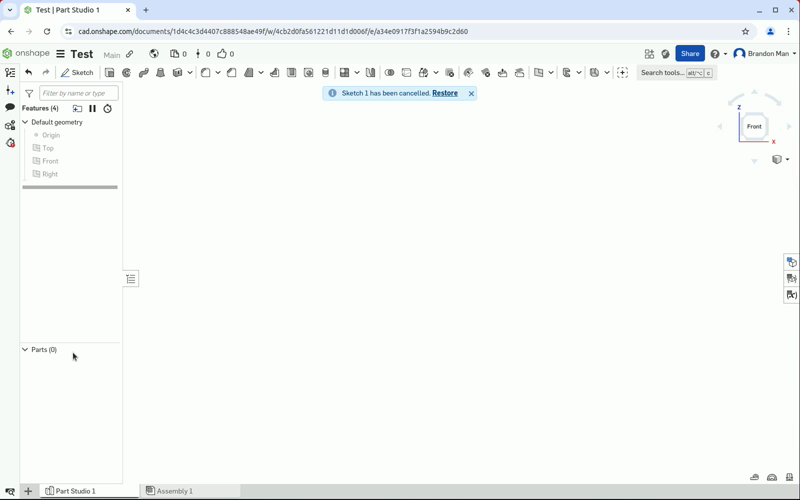
mouse_move(73, 352)
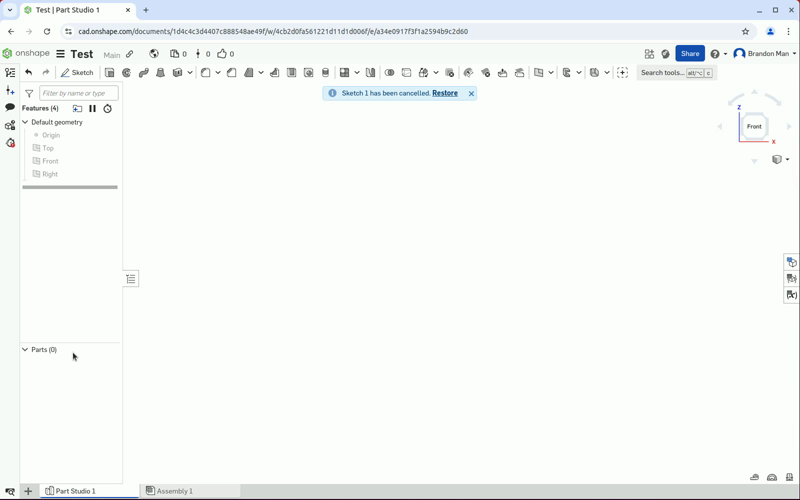
key(shift+y)
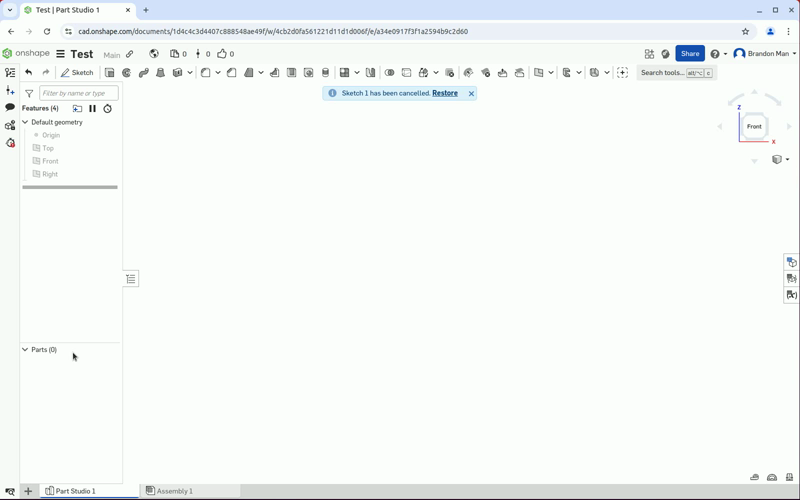
key(shift+s)
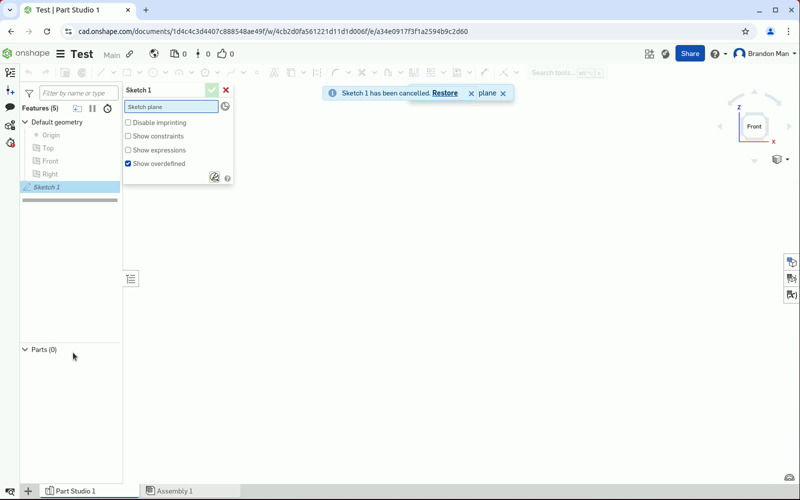
mouse_move(73, 163)
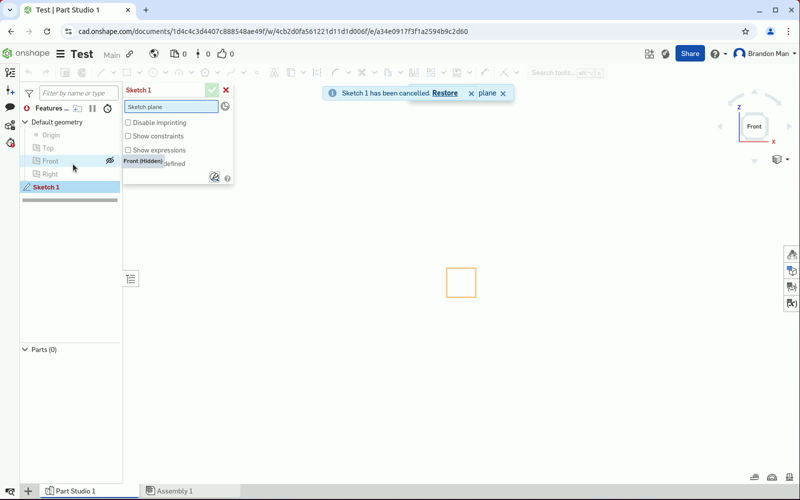
click(73, 163)
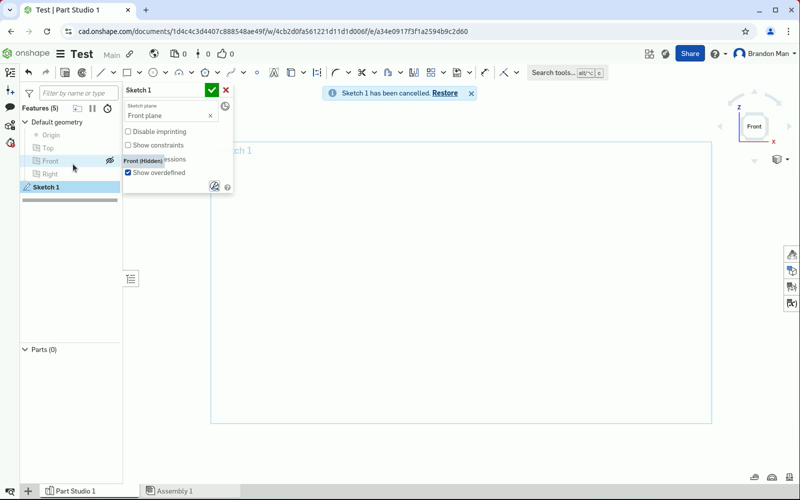
mouse_move(73, 352)
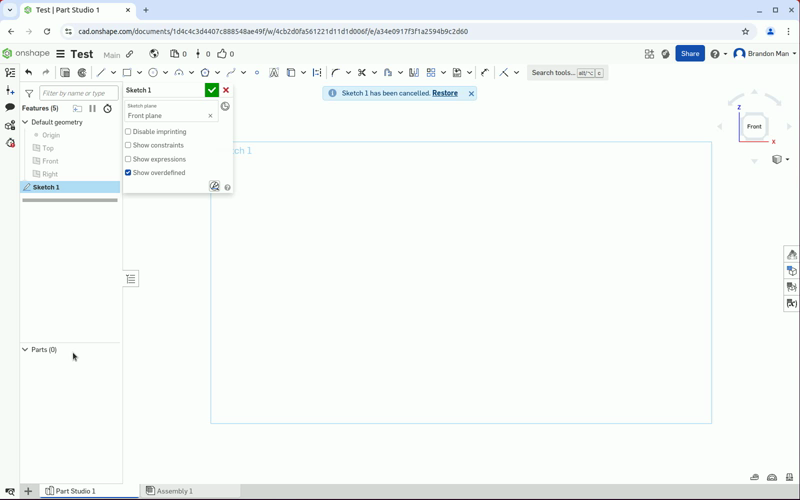
key(y)
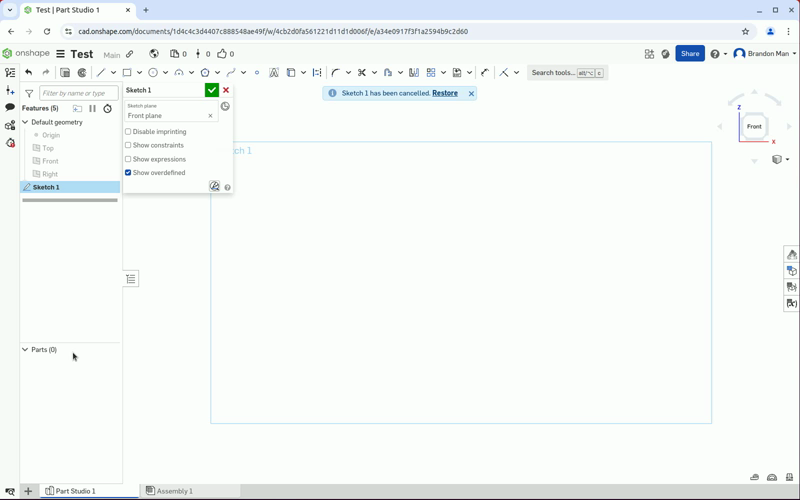
key(c)
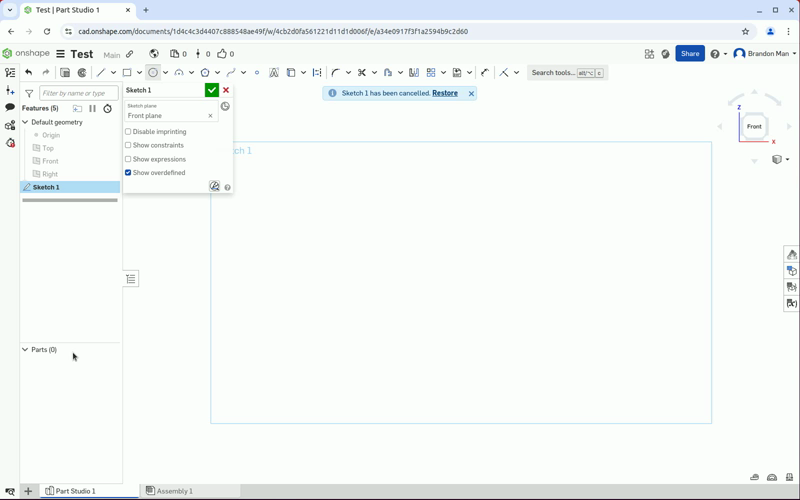
key_down(shift)
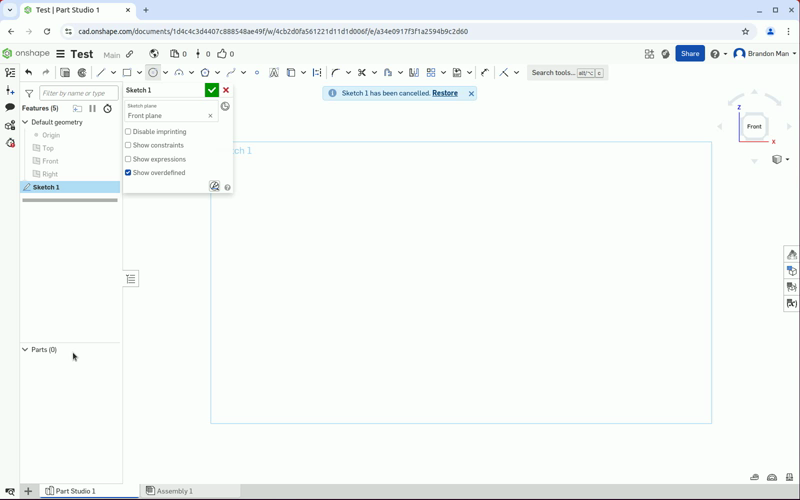
mouse_move(366, 279)
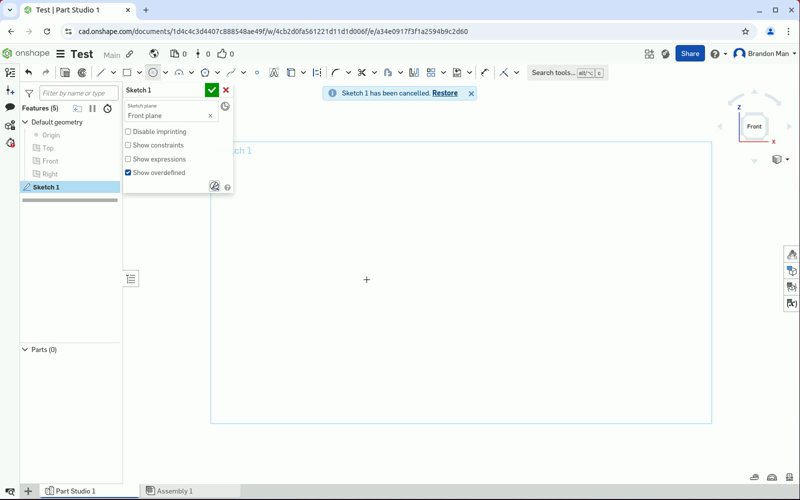
click(366, 279)
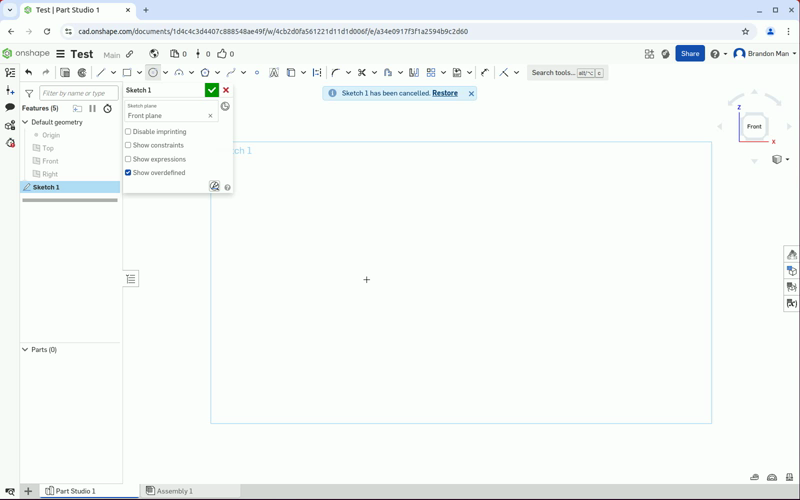
key_up(shift)
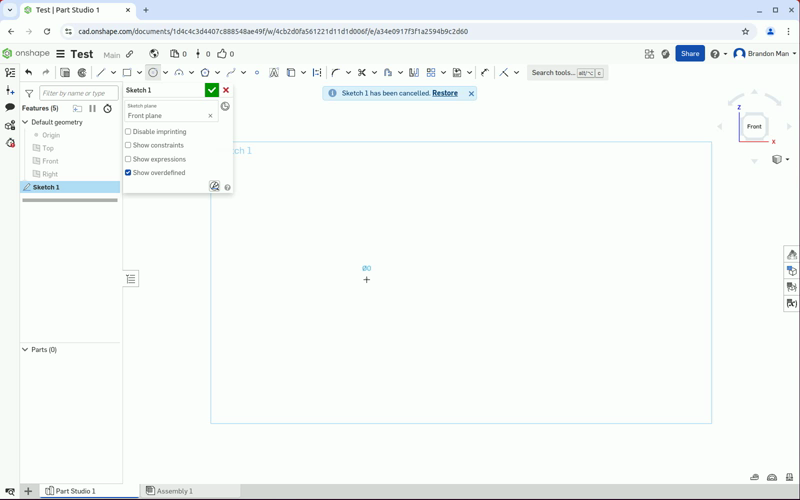
mouse_move(385, 279)
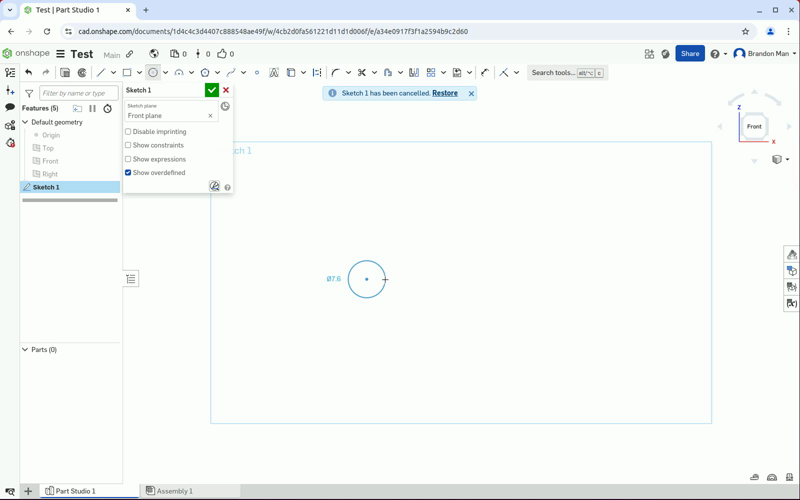
click(385, 279)
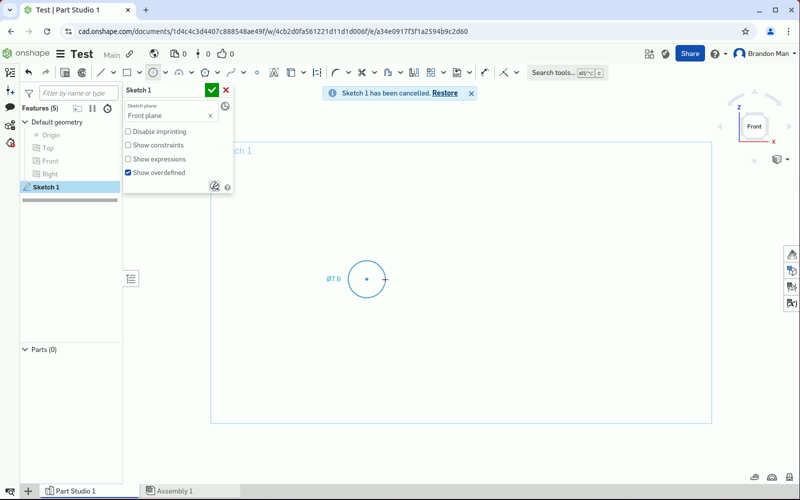
key(esc)
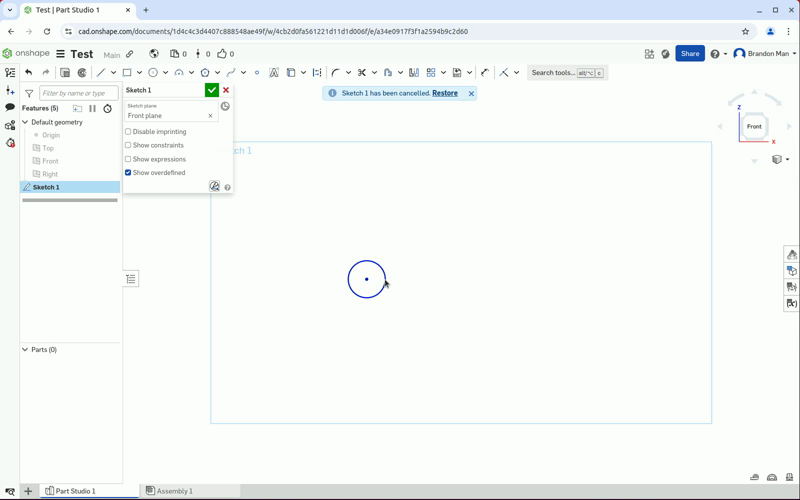
key(c)
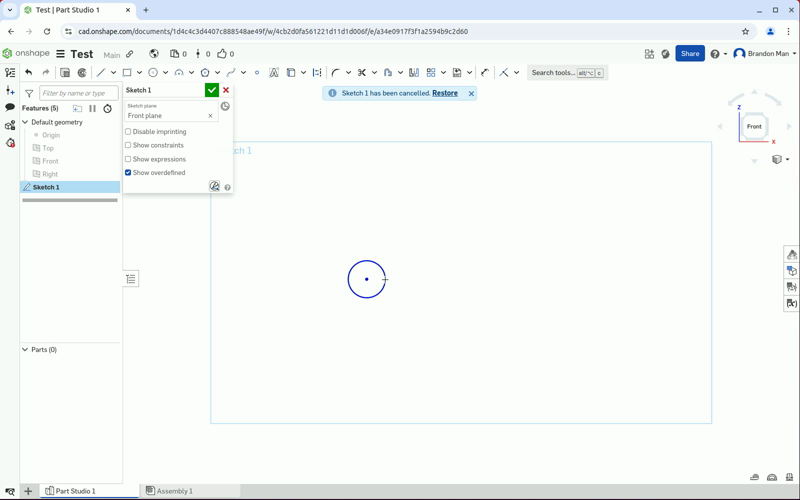
key_down(shift)
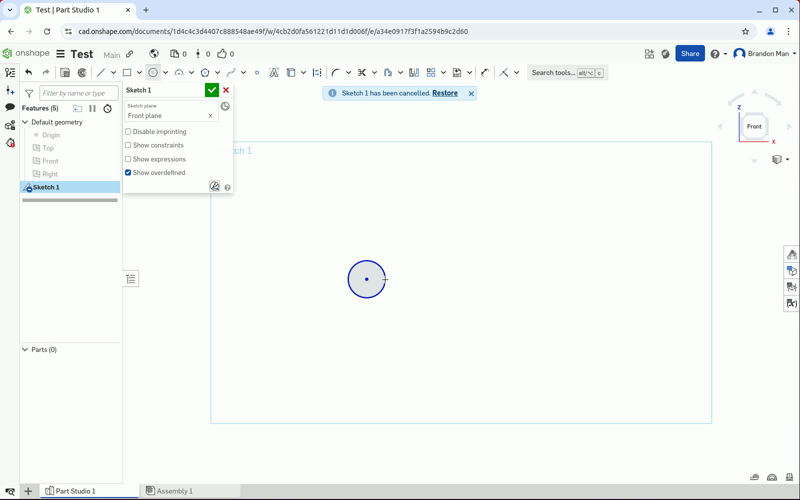
mouse_move(366, 279)
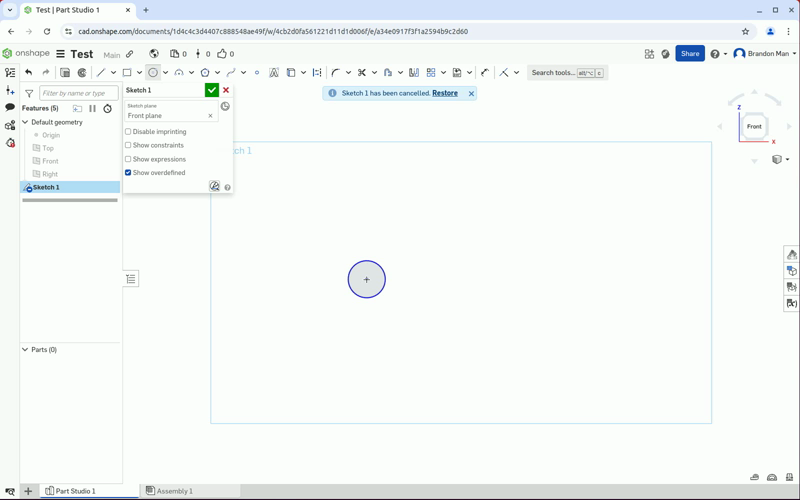
click(366, 279)
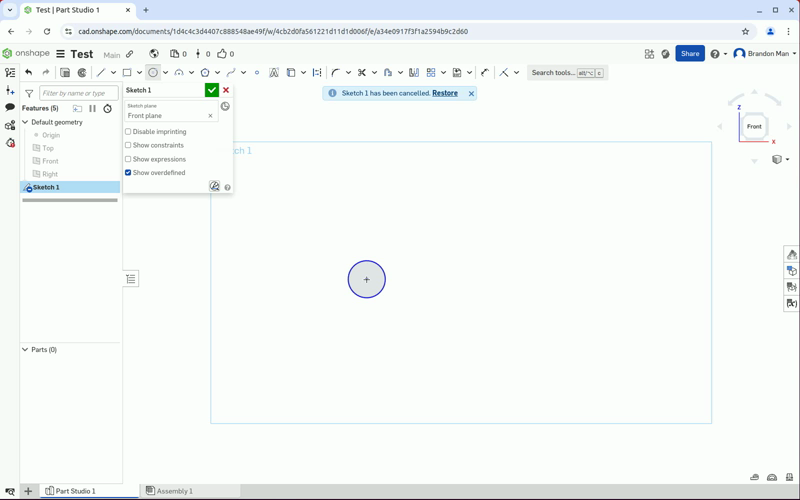
key_up(shift)
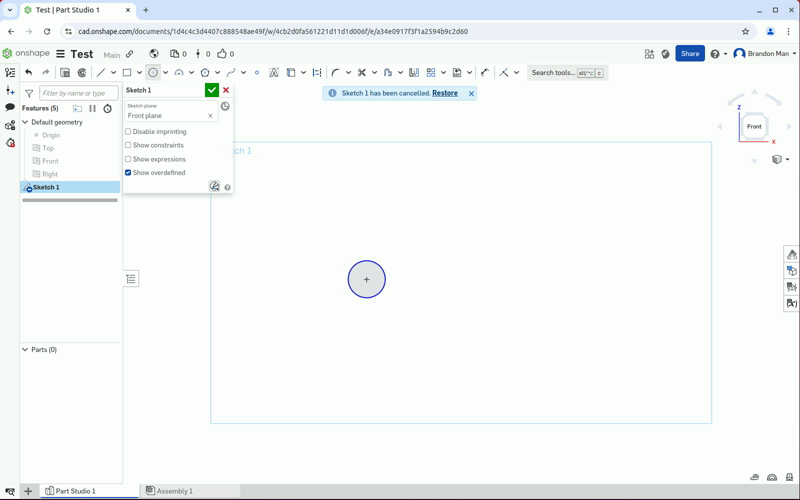
mouse_move(376, 279)
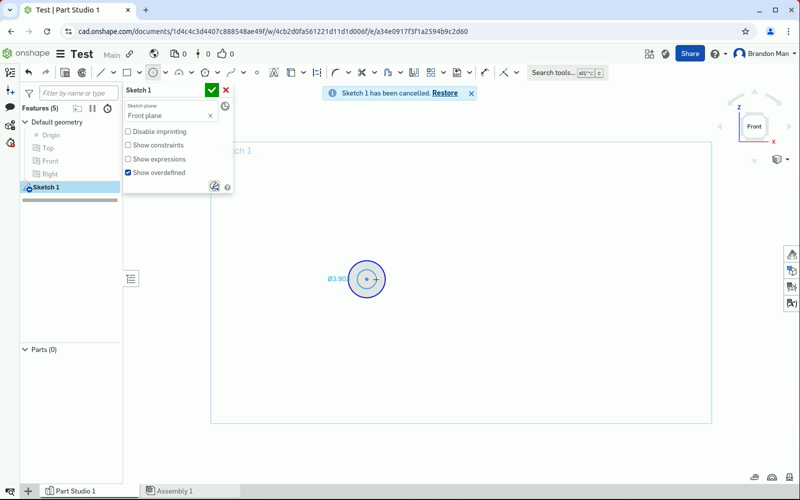
click(376, 279)
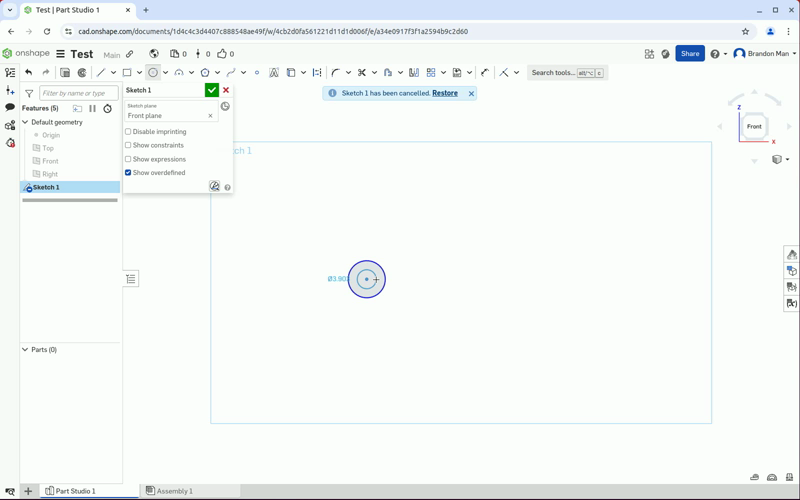
key(esc)
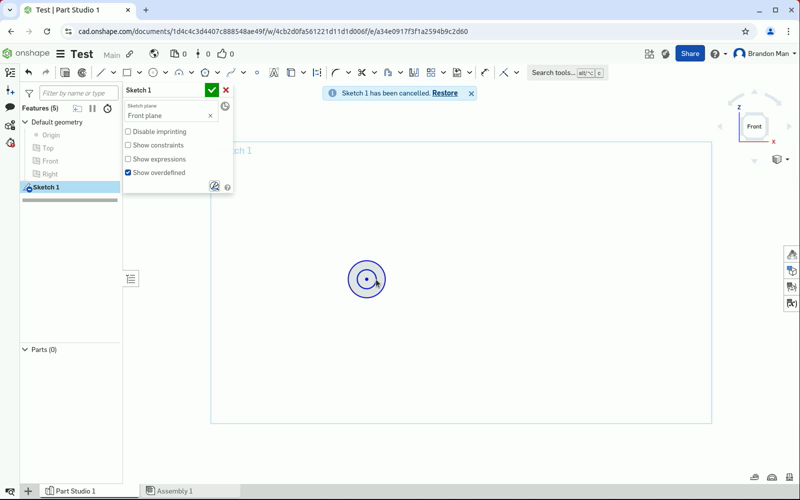
mouse_move(382, 273)
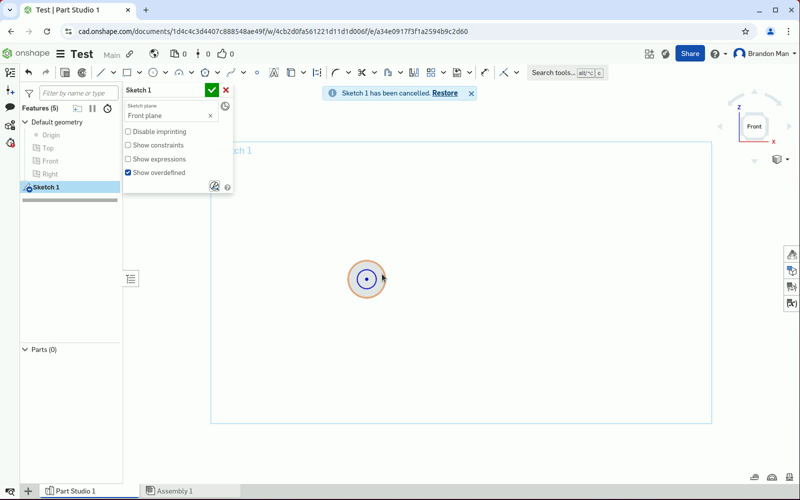
scroll(6)
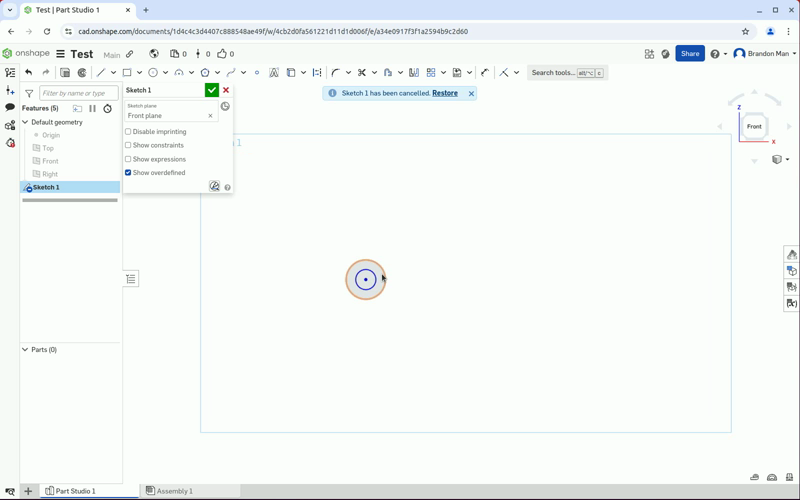
scroll(6)
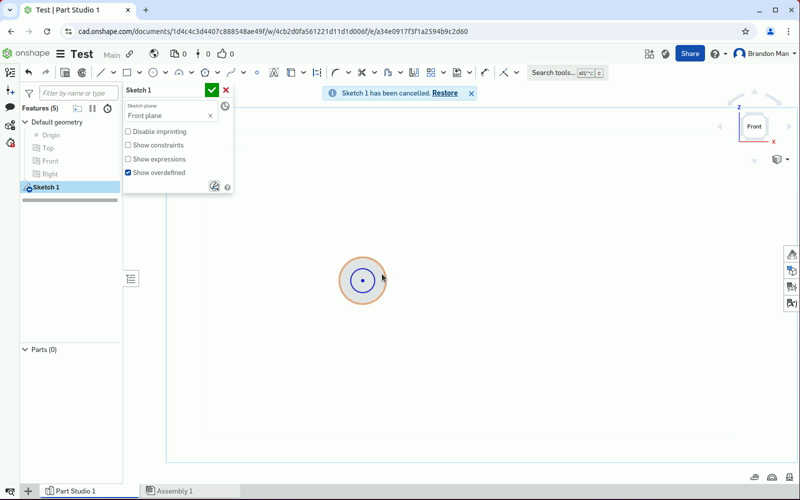
scroll(6)
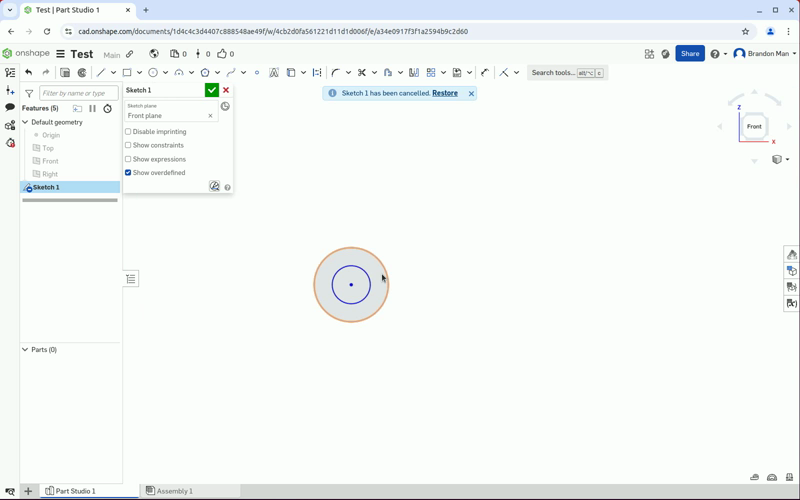
scroll(6)
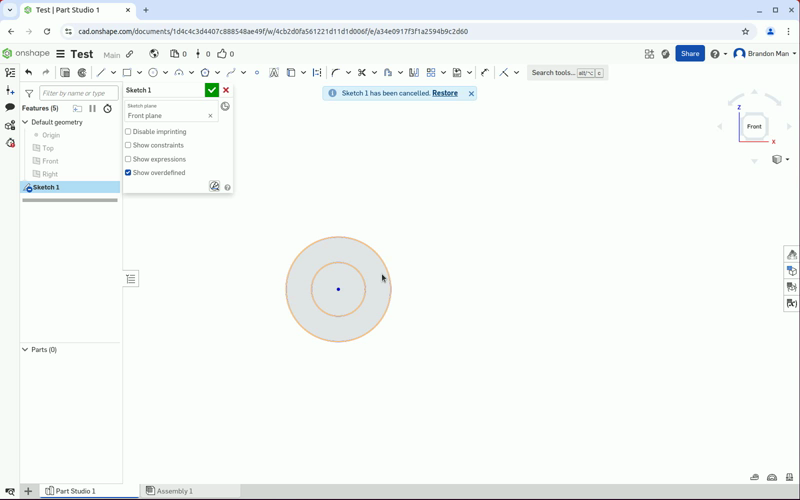
scroll(6)
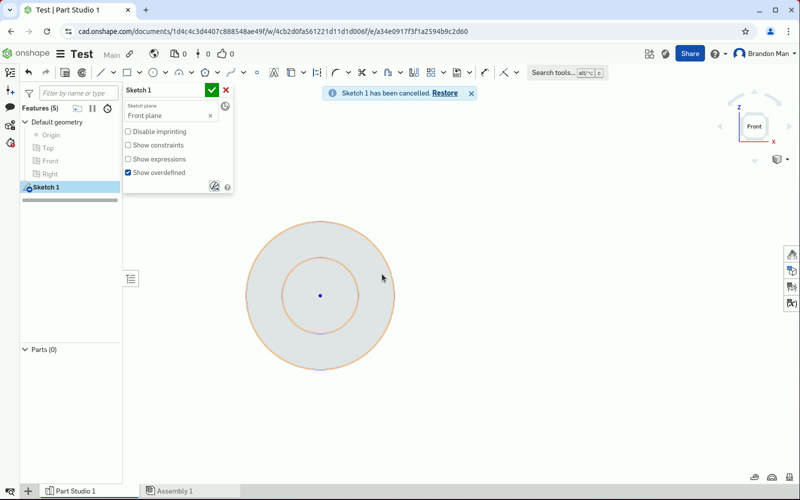
scroll(6)
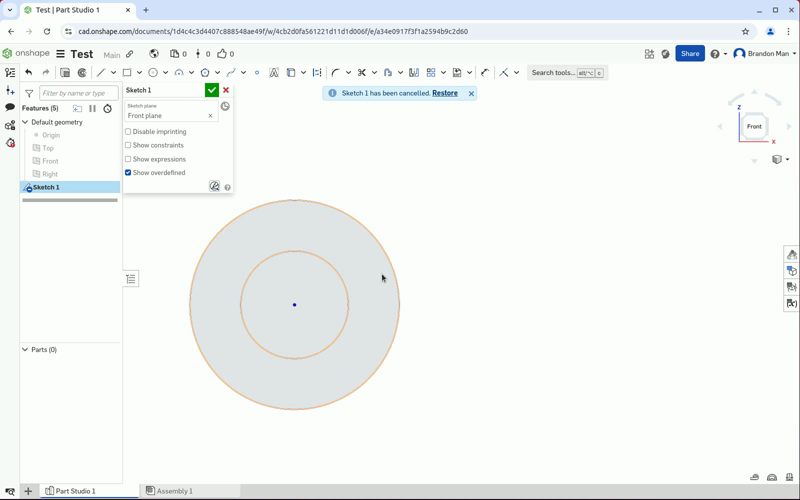
scroll(6)
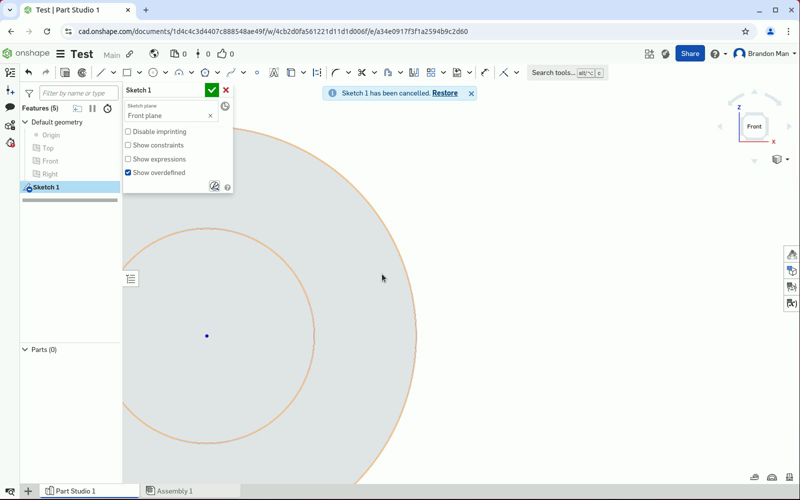
click(382, 273)
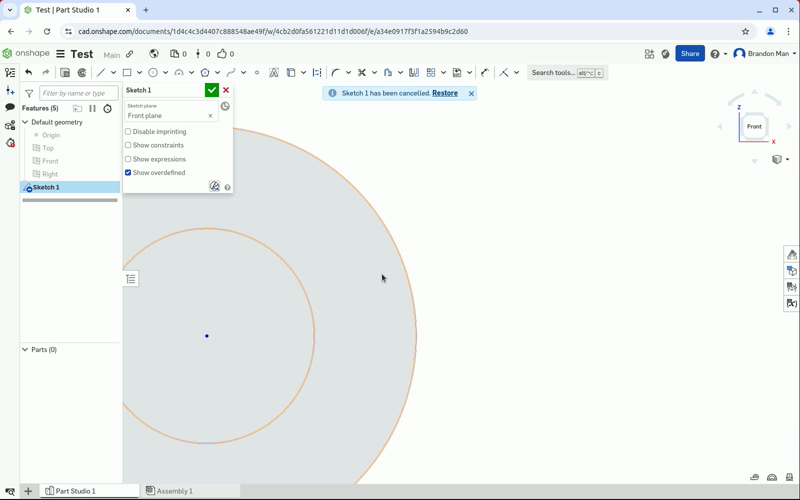
scroll(-6)
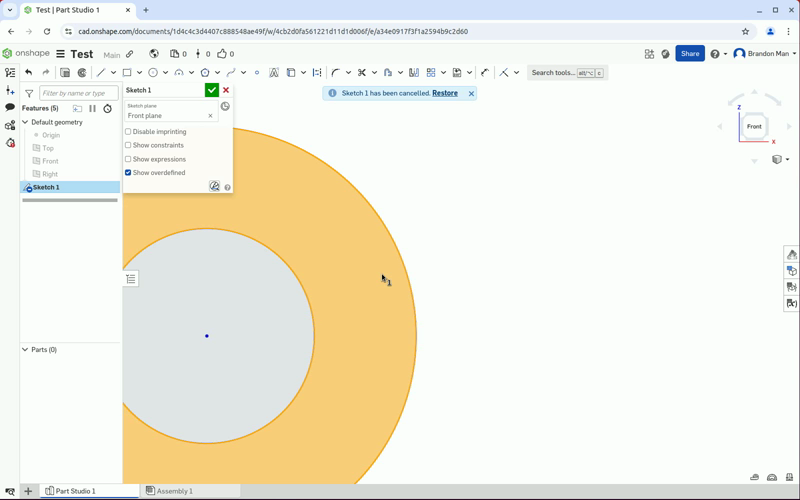
scroll(-6)
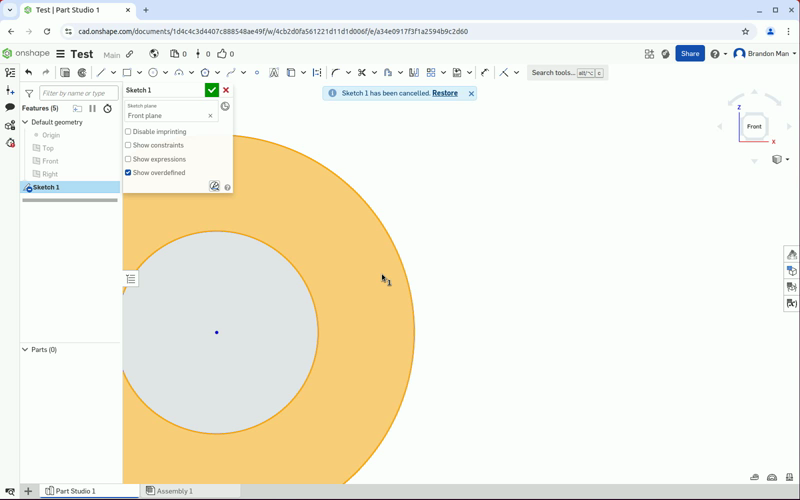
scroll(-6)
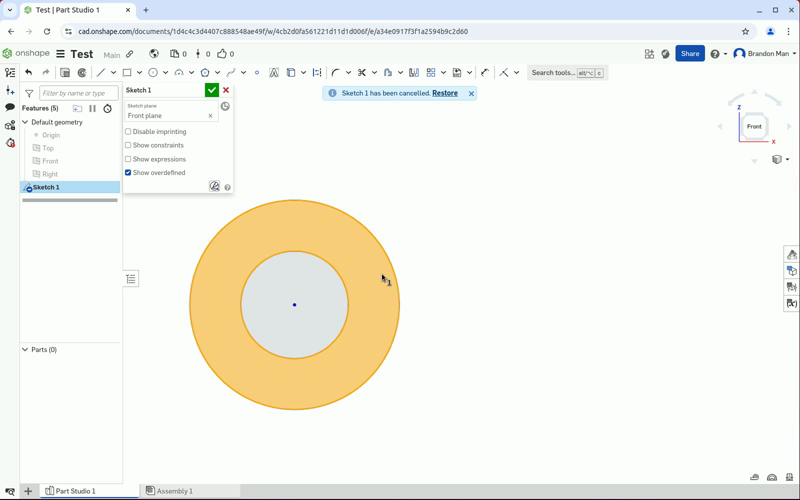
scroll(-6)
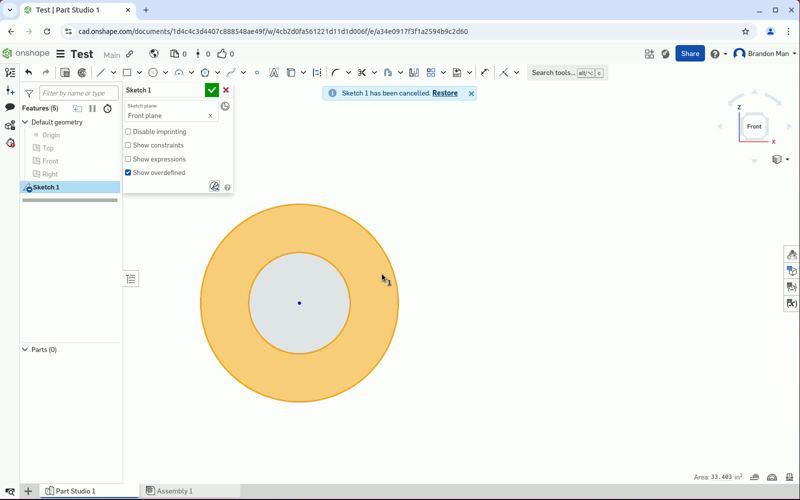
scroll(-6)
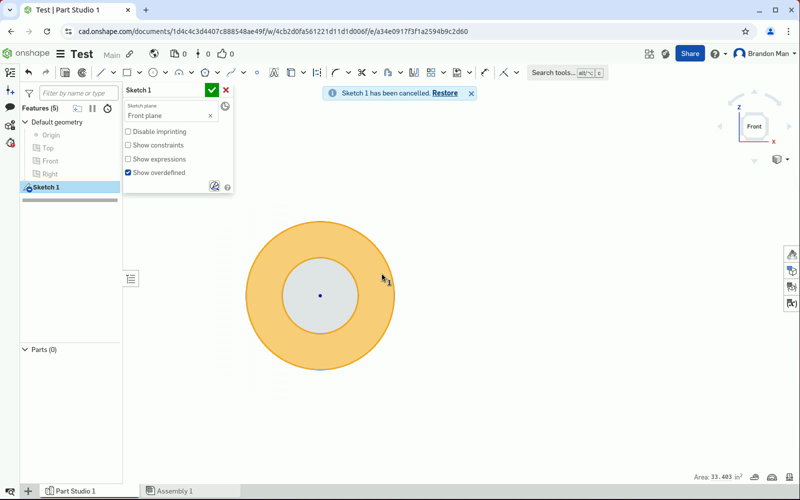
scroll(-6)
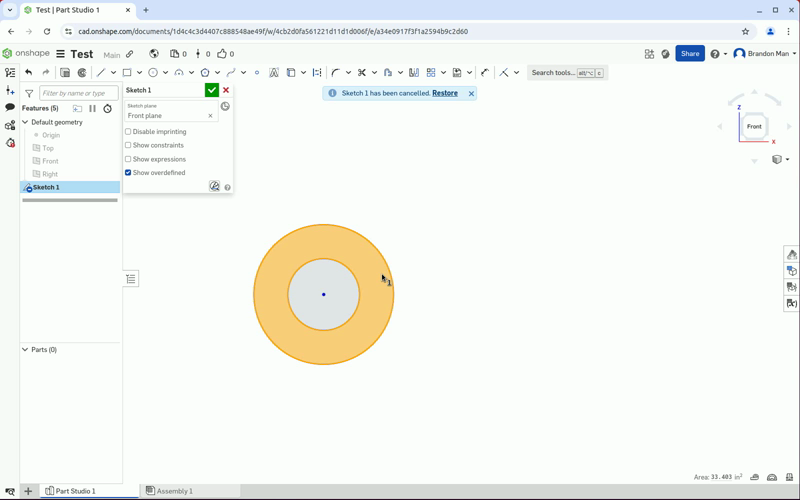
scroll(-6)
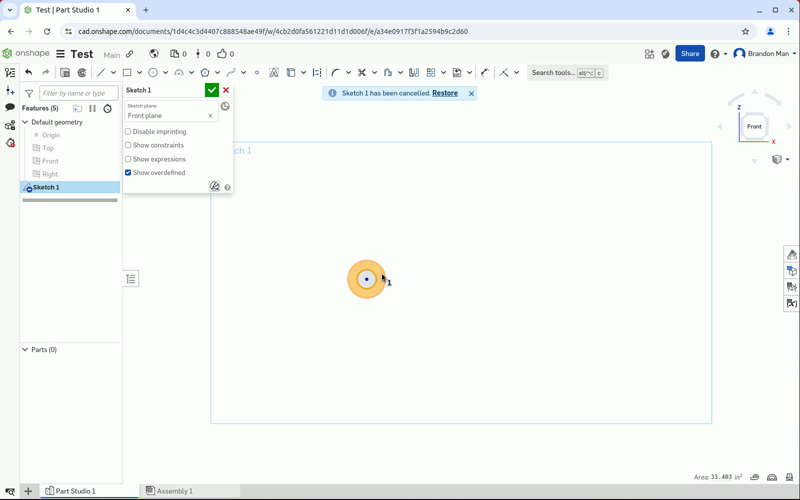
mouse_move(73, 352)
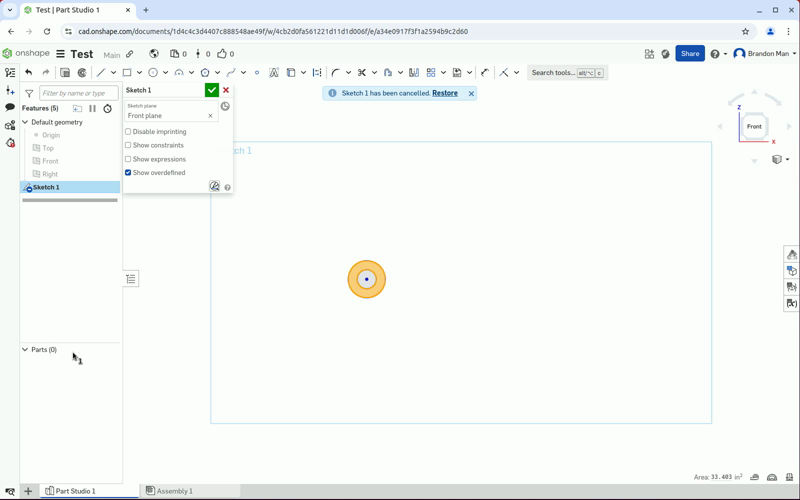
key(shift+y)
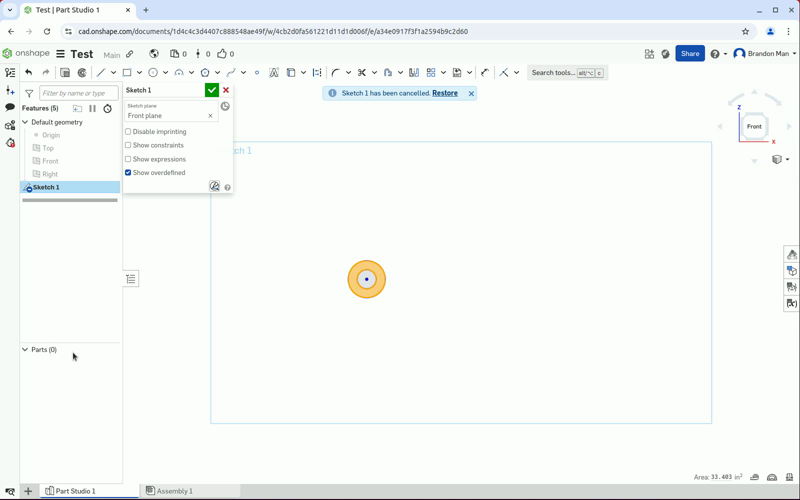
key(shift+e)
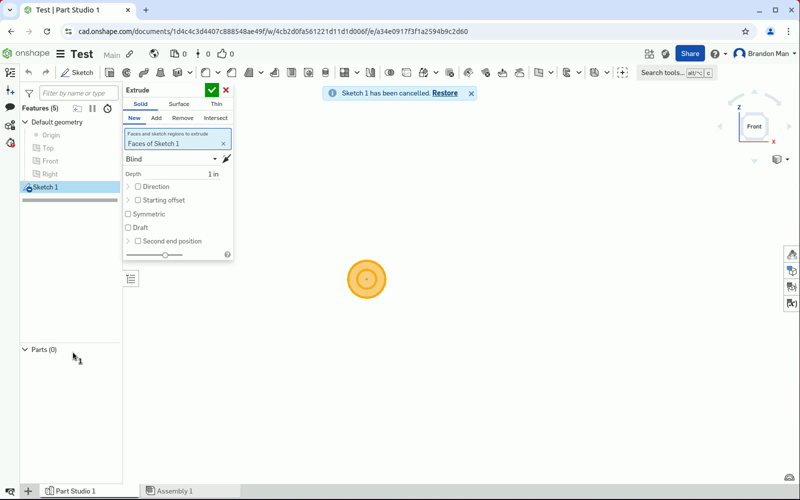
mouse_move(143, 106)
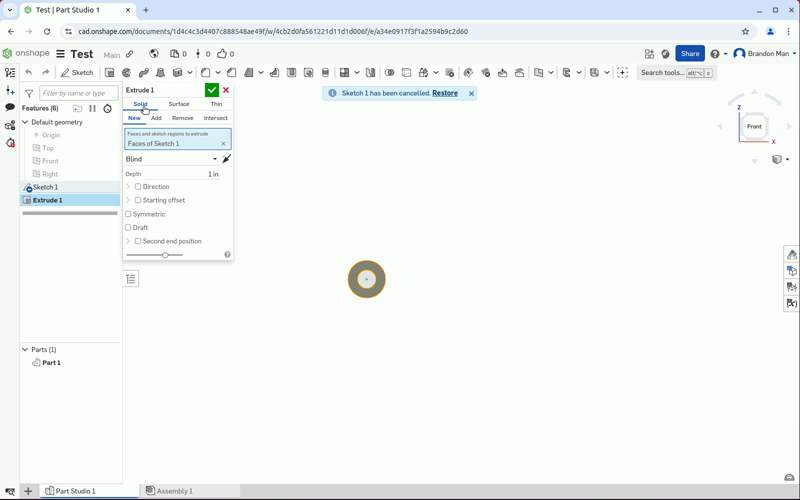
click(143, 106)
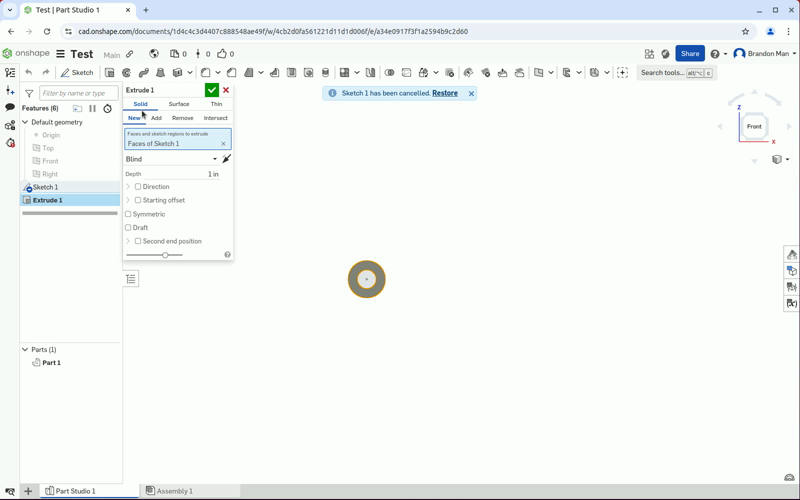
mouse_move(137, 120)
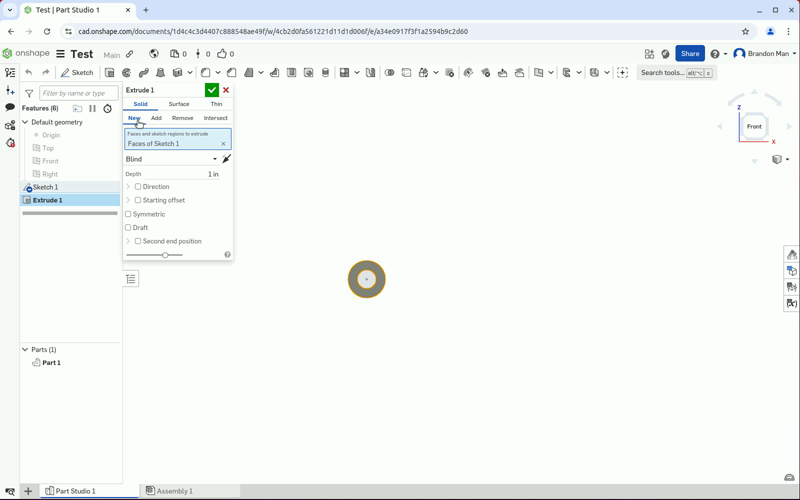
click(137, 120)
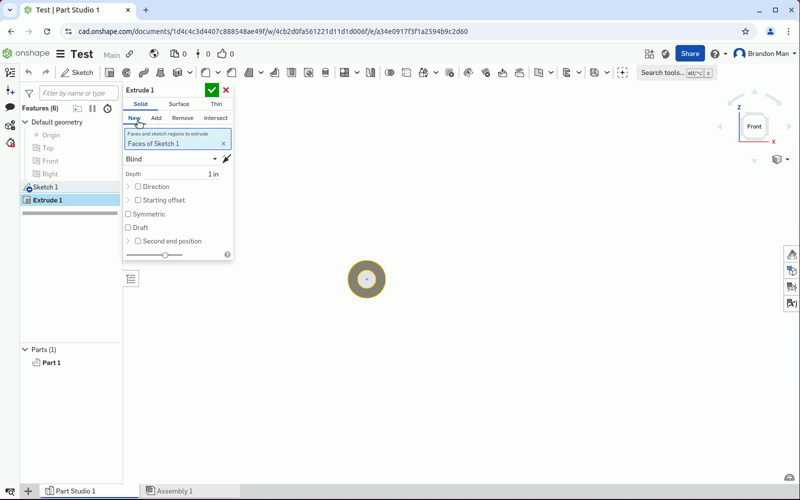
key(tab, 4)
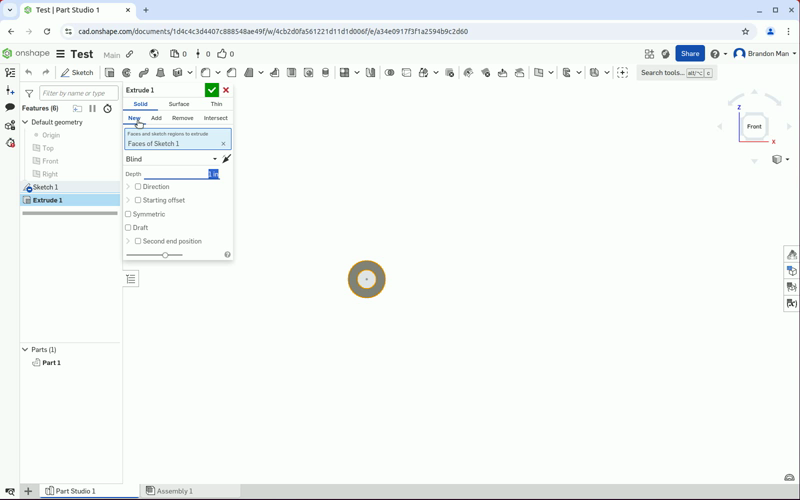
text(1.204)
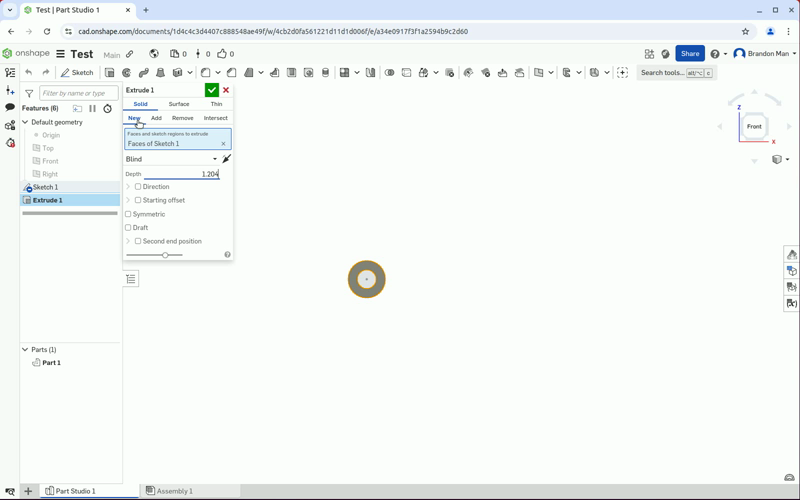
key(enter)
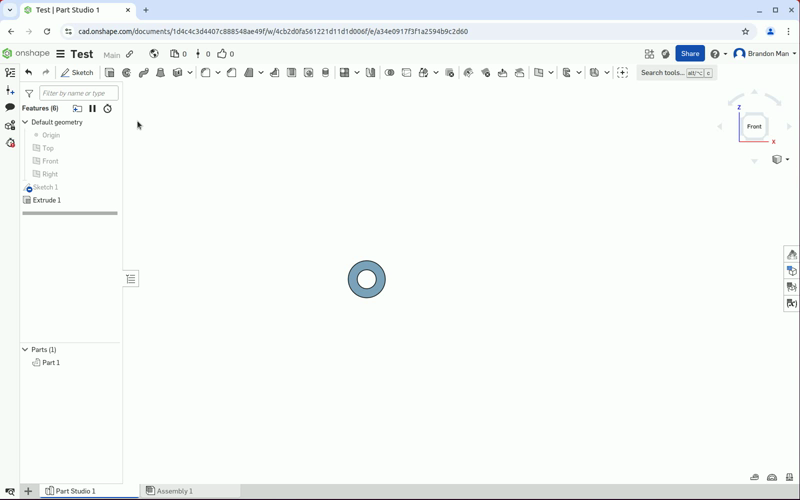
key(shift+h)
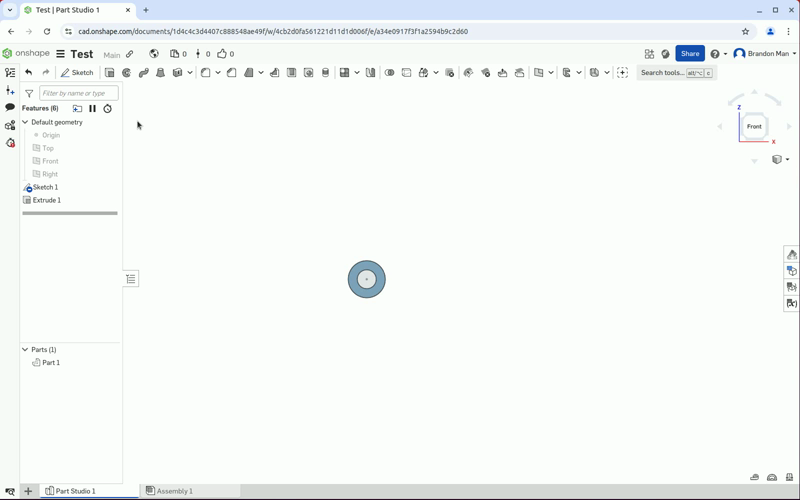
key(shift+h)
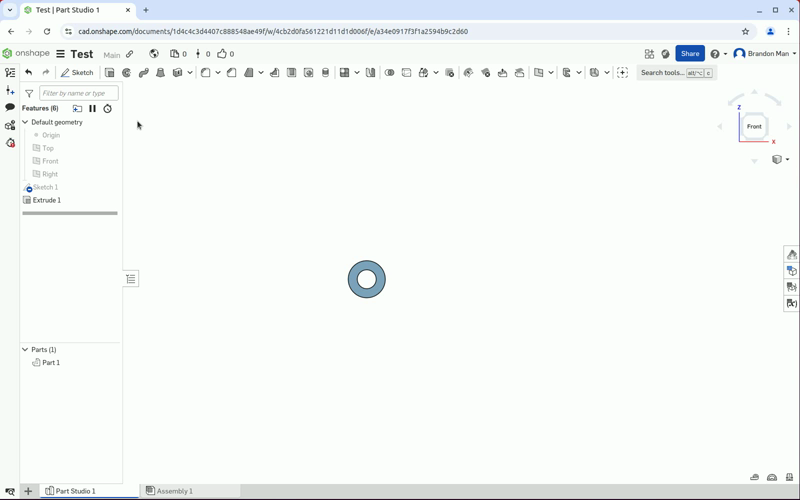
mouse_move(73, 189)
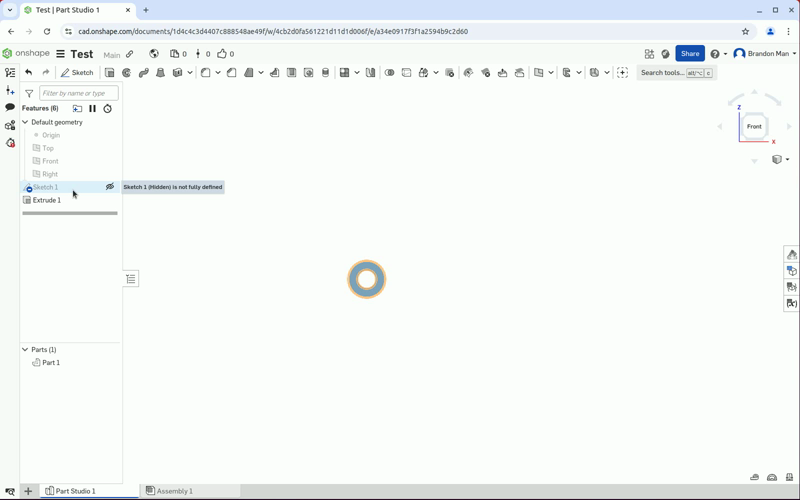
click(73, 189)
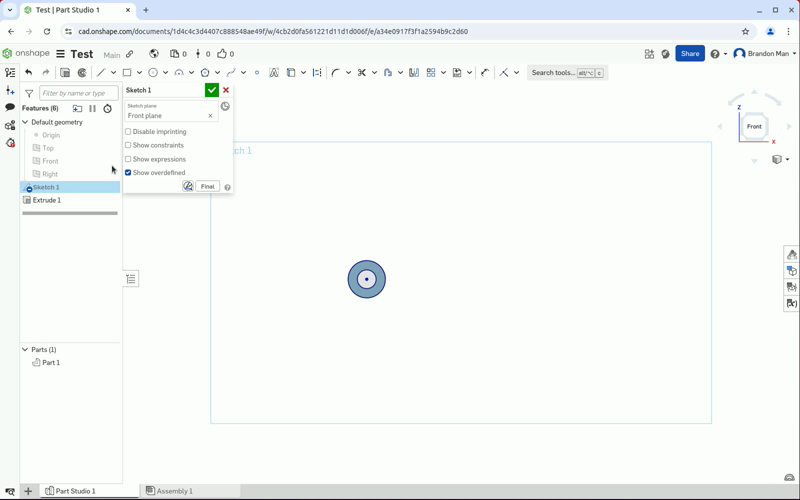
mouse_move(229, 92)
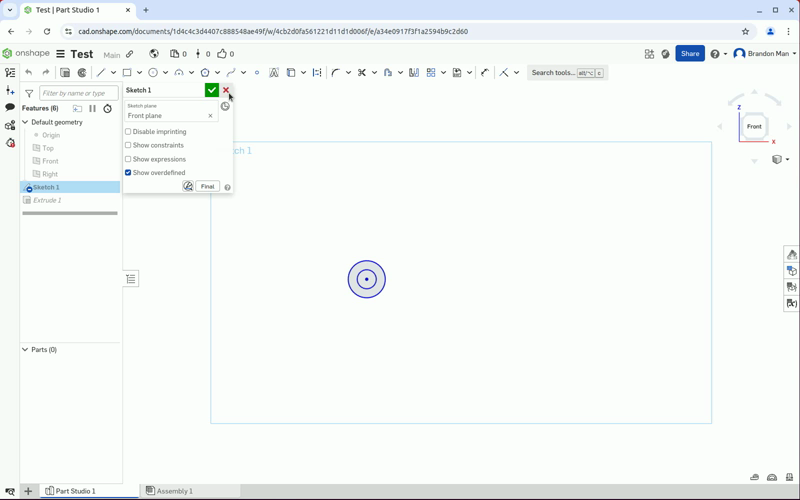
click(229, 92)
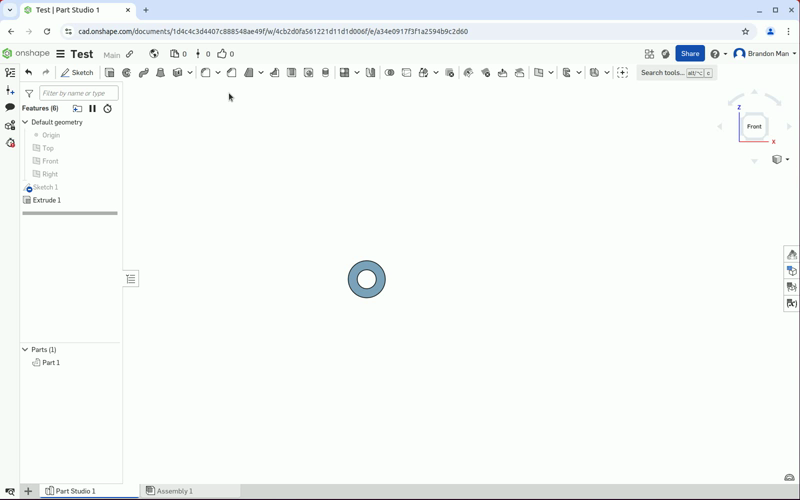
mouse_move(541, 75)
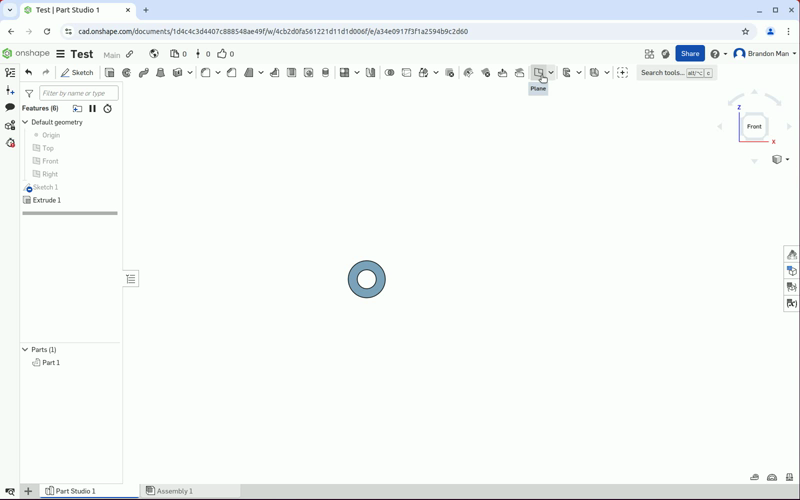
click(541, 75)
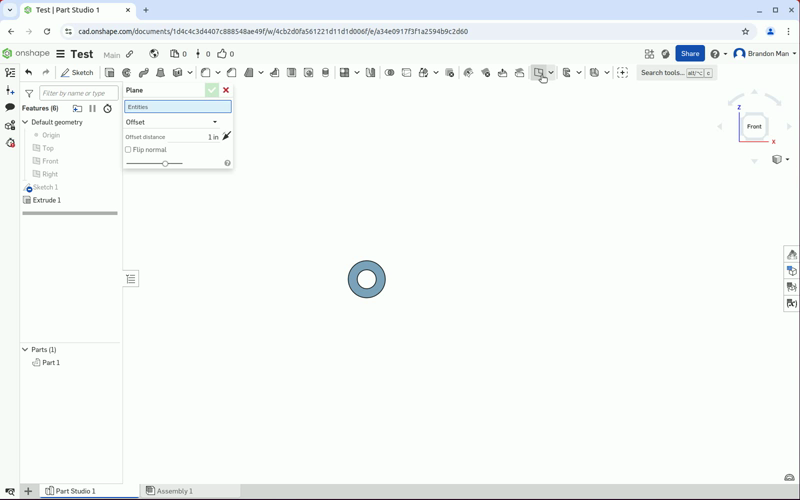
mouse_move(73, 163)
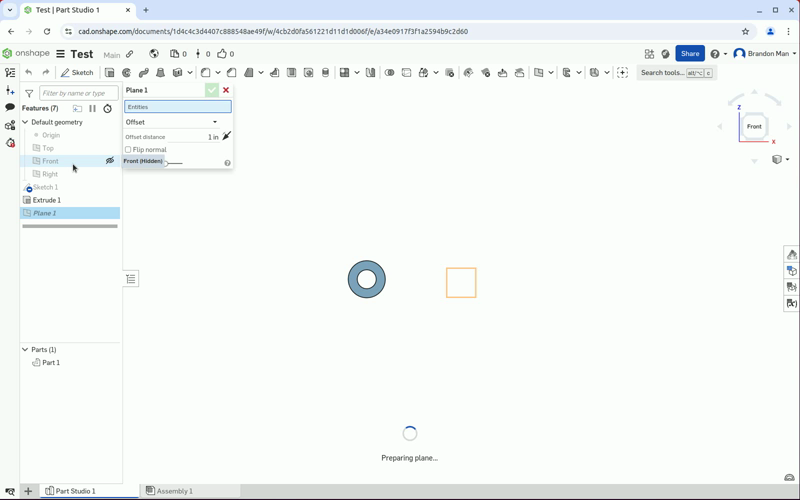
click(73, 163)
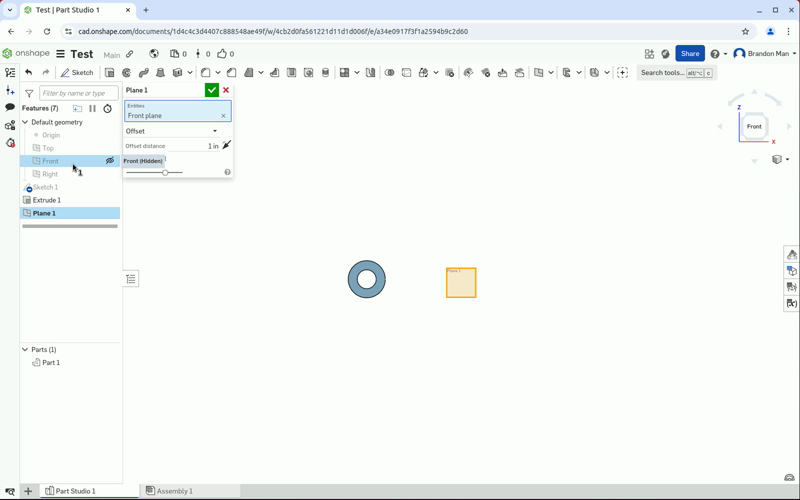
key(tab, 2)
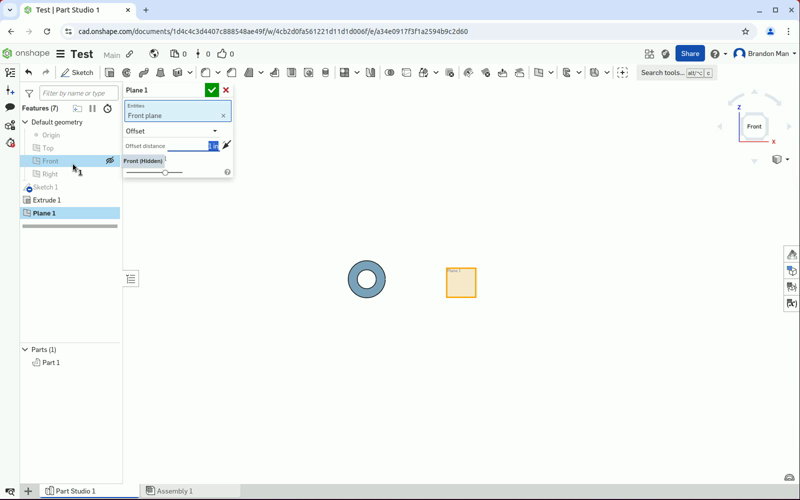
text(1.202)
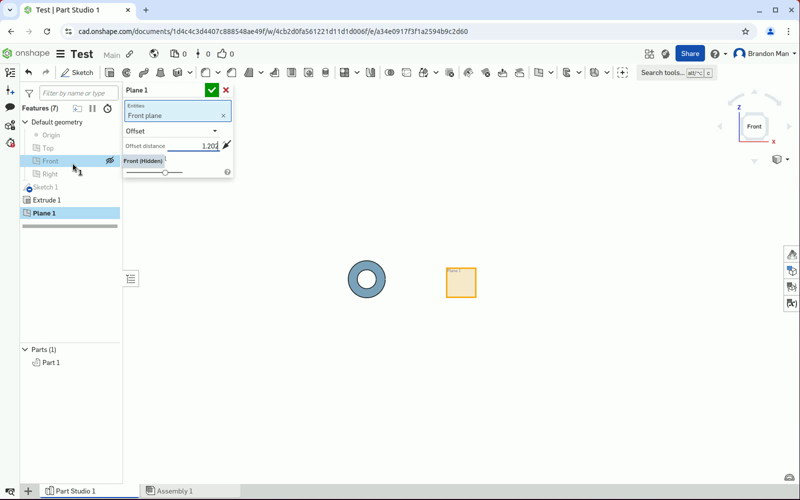
key(enter, 2)
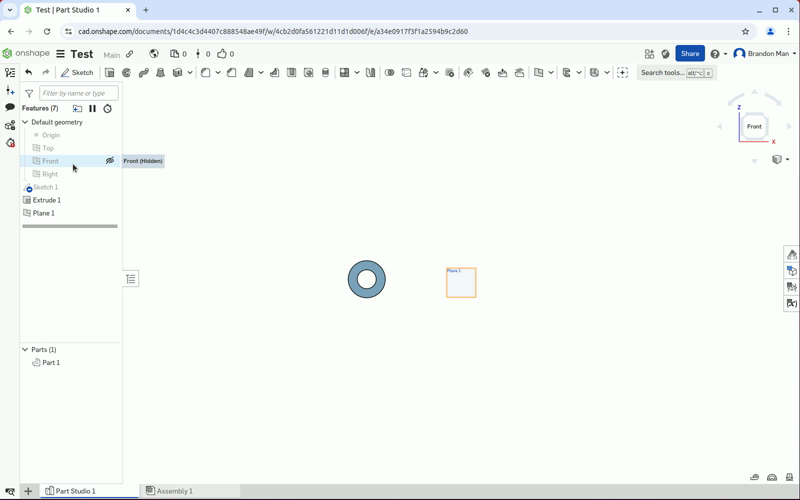
key(shift+s)
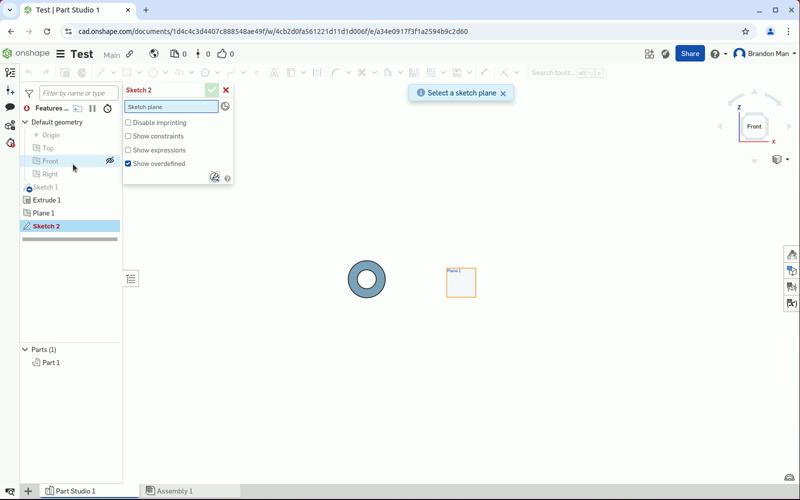
mouse_move(73, 215)
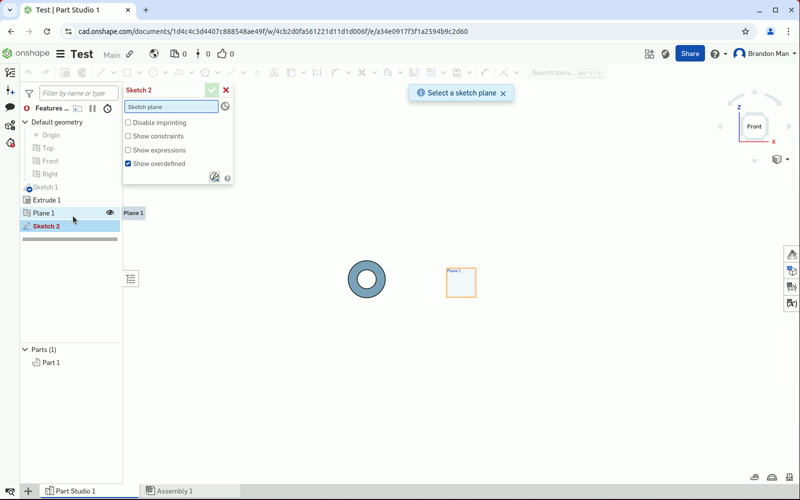
click(73, 215)
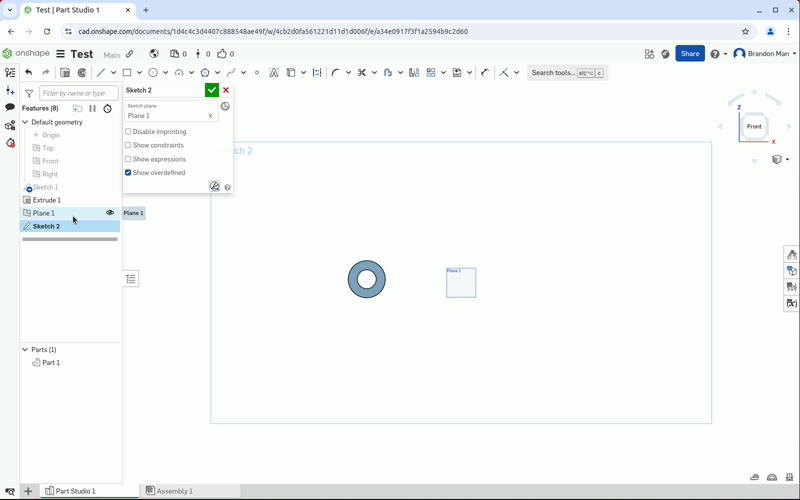
mouse_move(73, 352)
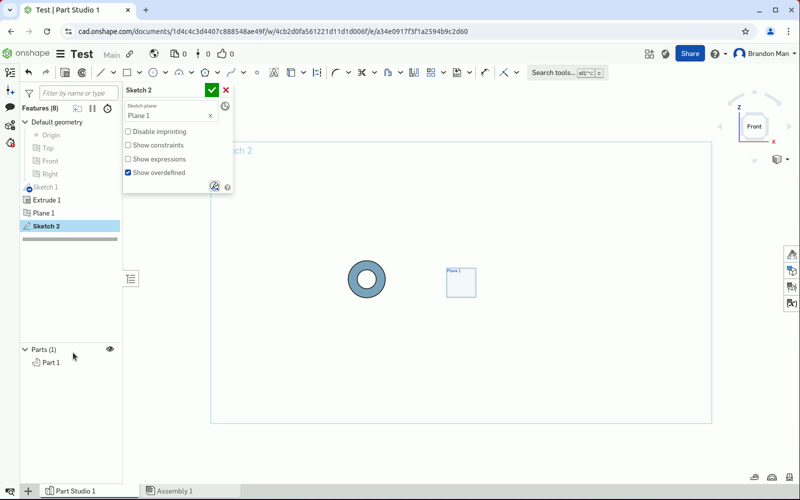
key(y)
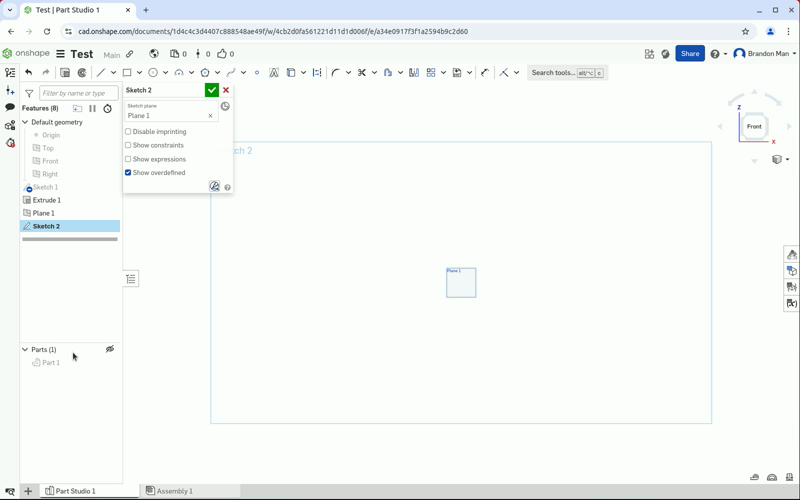
key(l)
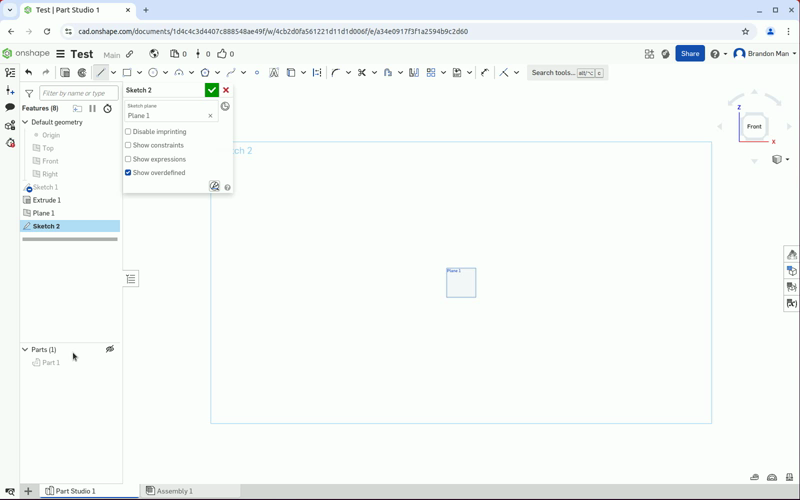
key_down(shift)
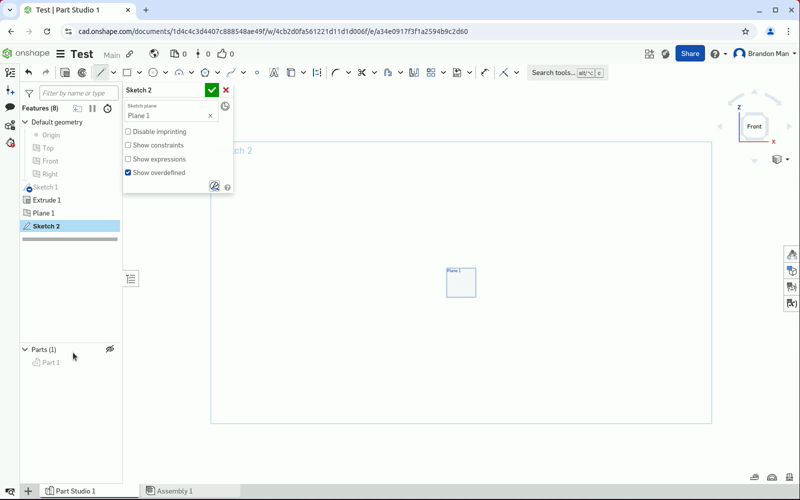
mouse_move(348, 276)
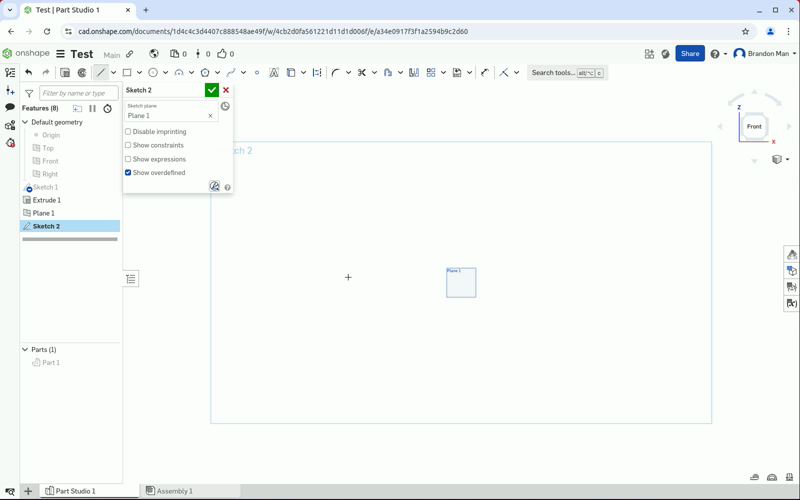
click(348, 276)
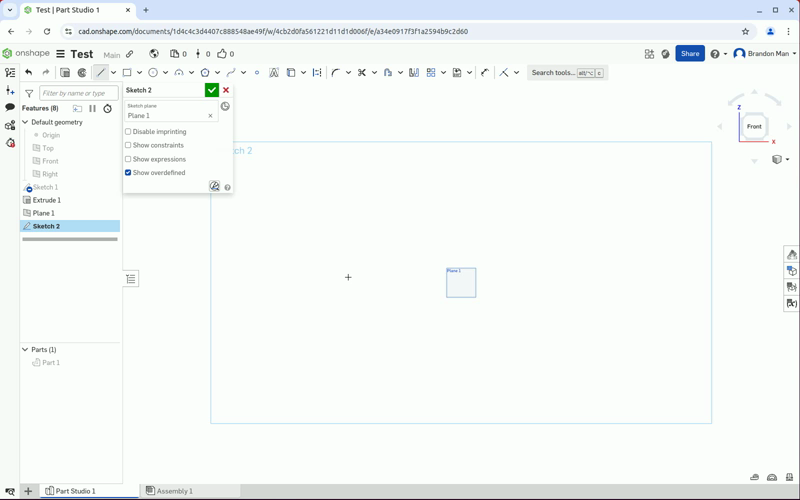
key_up(shift)
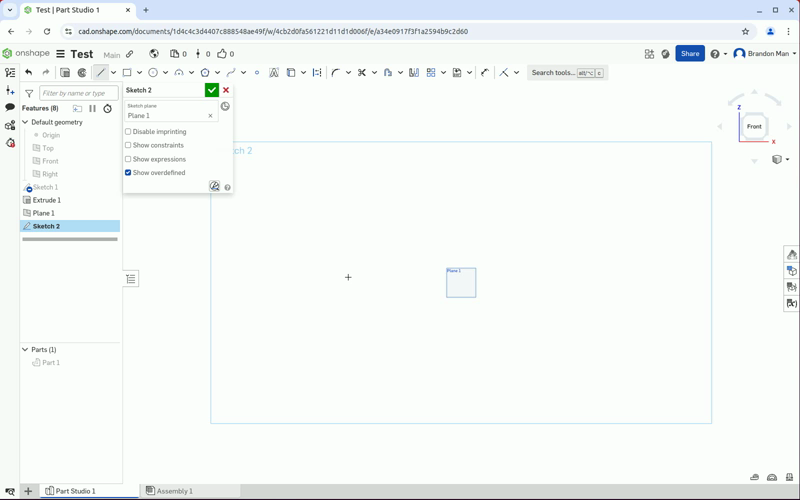
key_down(shift)
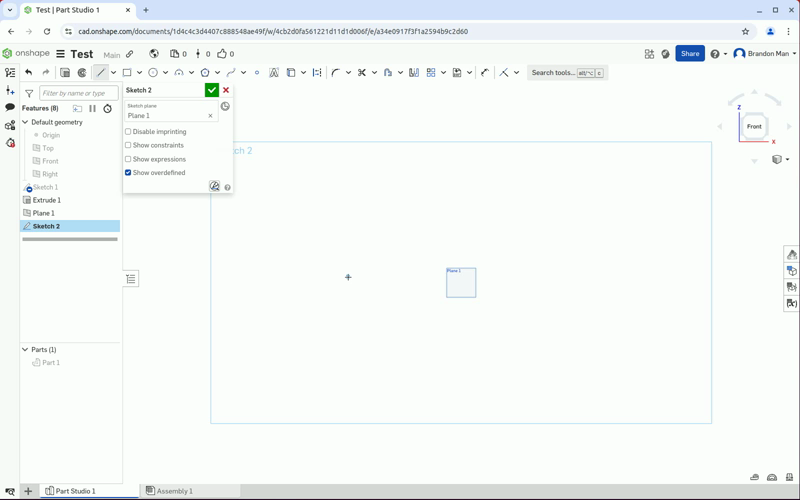
mouse_move(378, 276)
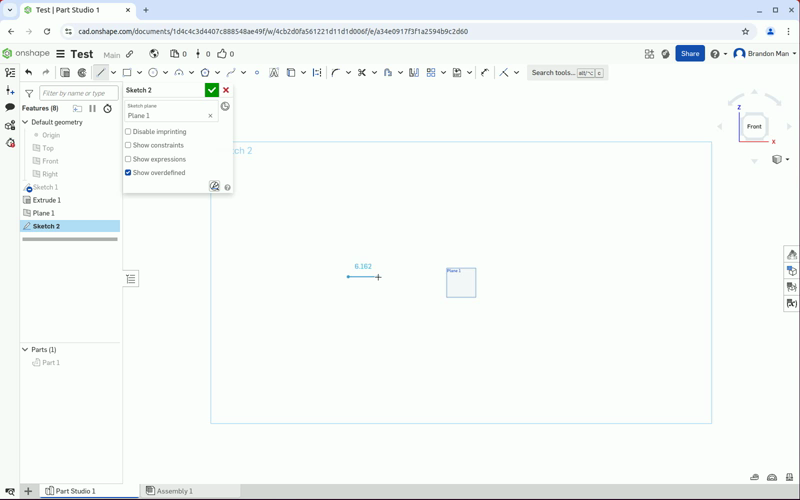
mouse_move(355, 294)
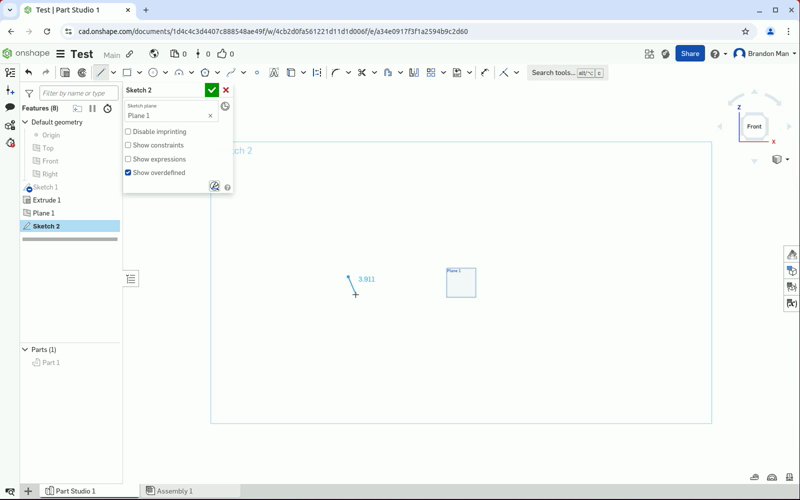
click(355, 294)
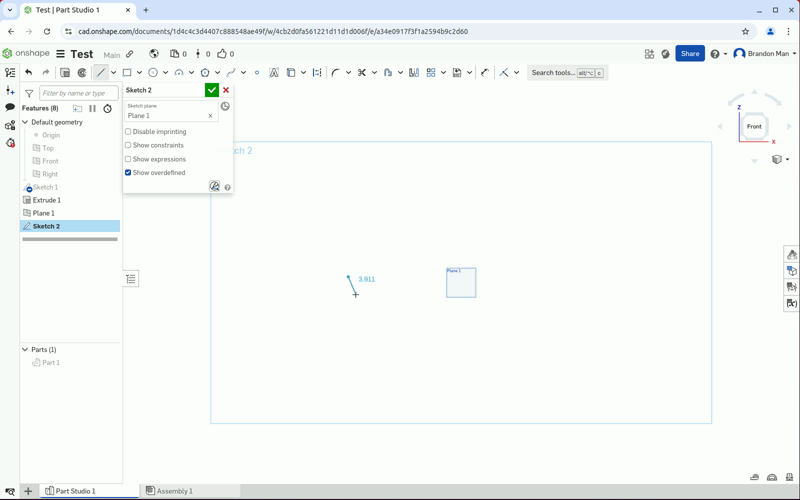
key_up(shift)
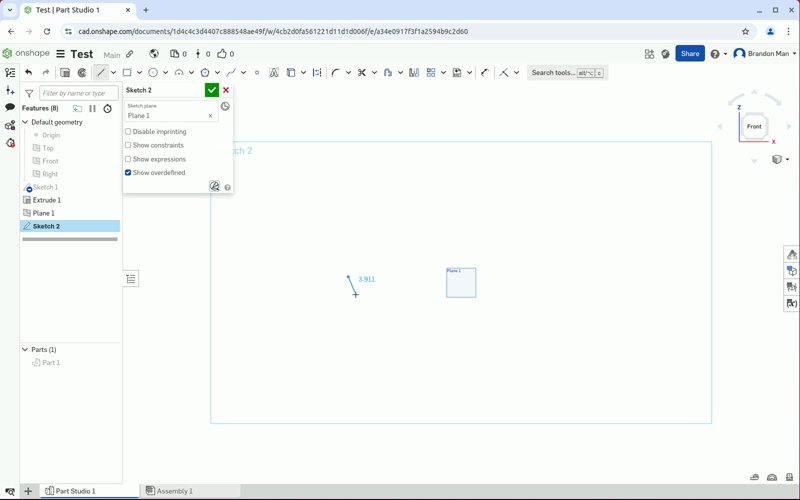
key_down(shift)
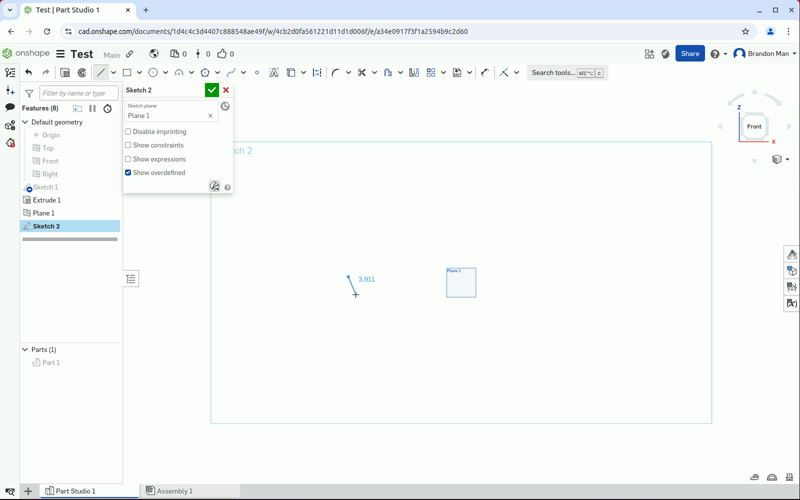
mouse_move(385, 294)
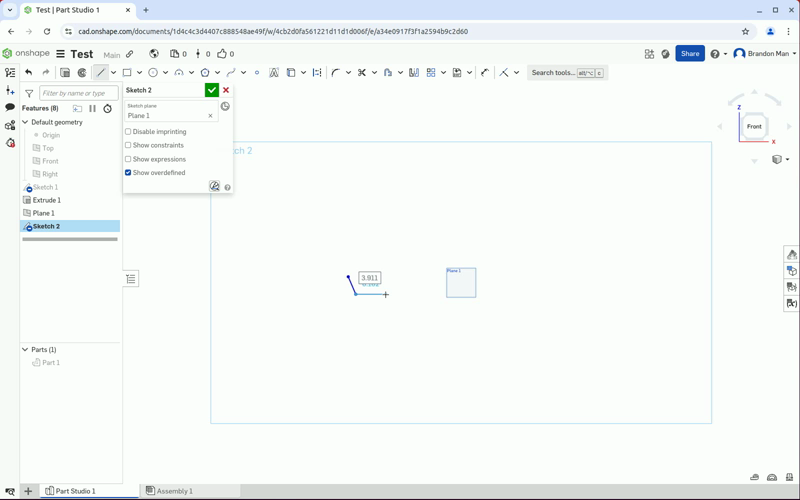
mouse_move(374, 296)
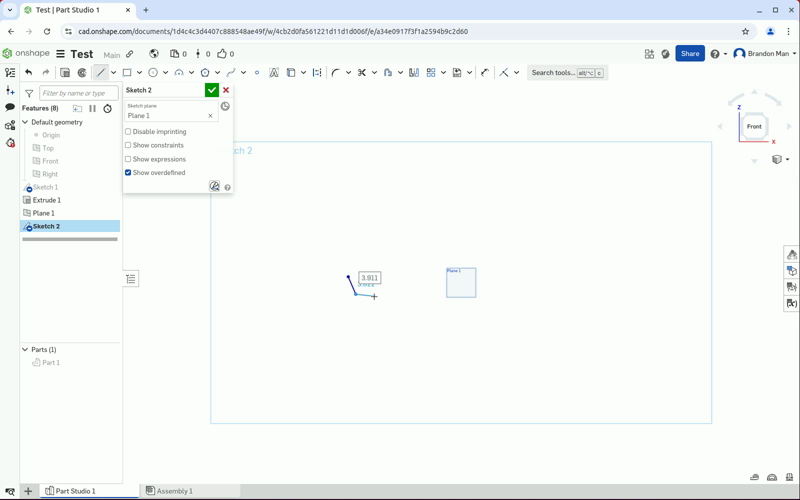
click(374, 296)
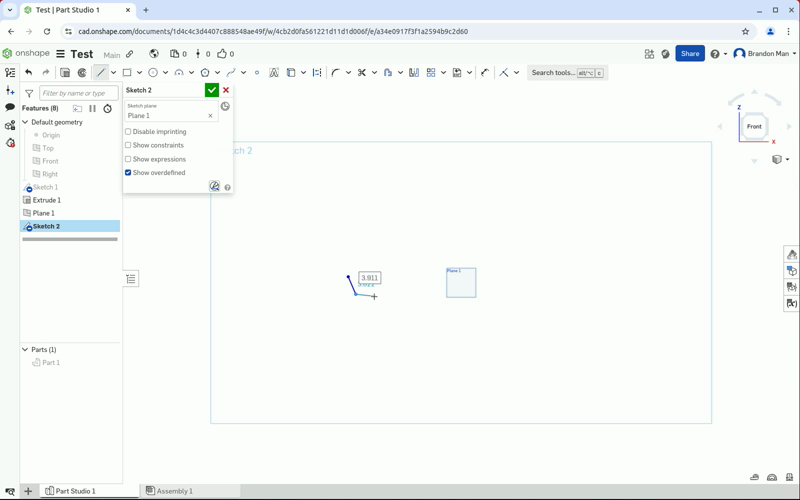
key_up(shift)
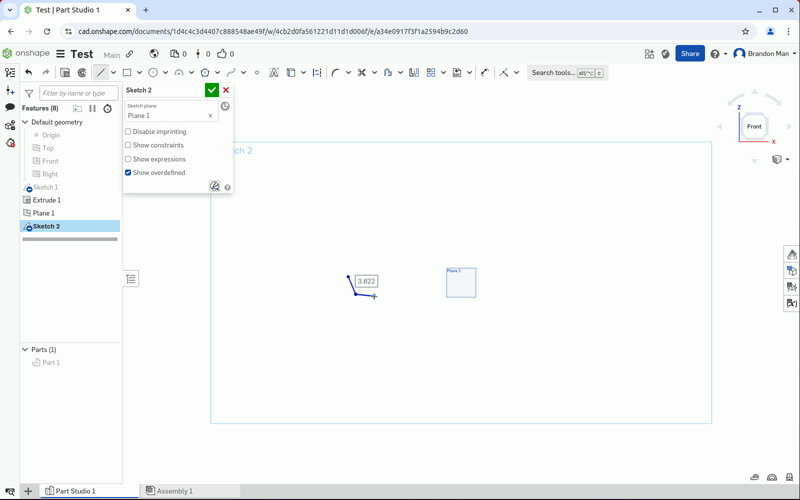
key_down(shift)
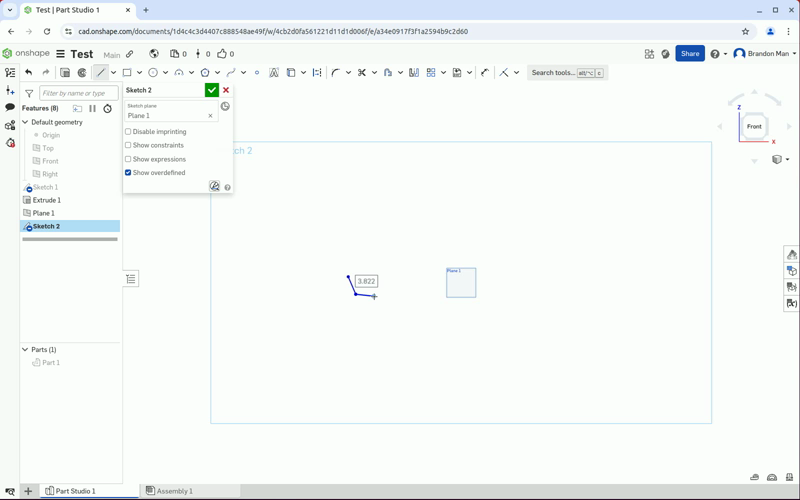
mouse_move(404, 296)
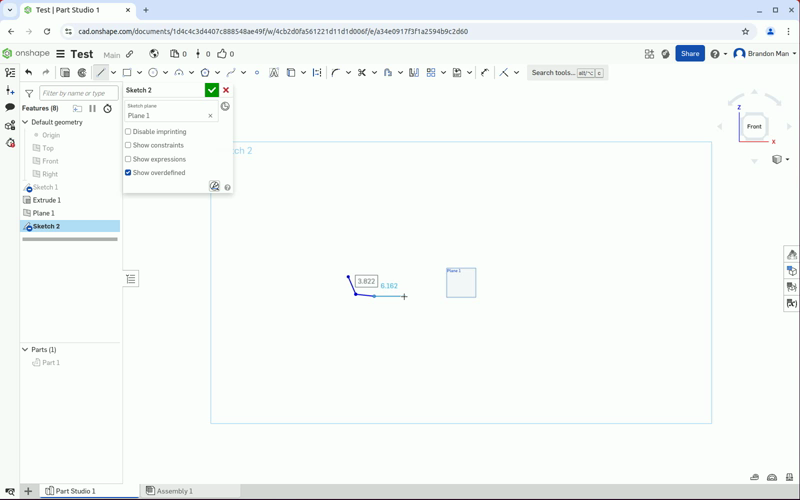
mouse_move(385, 281)
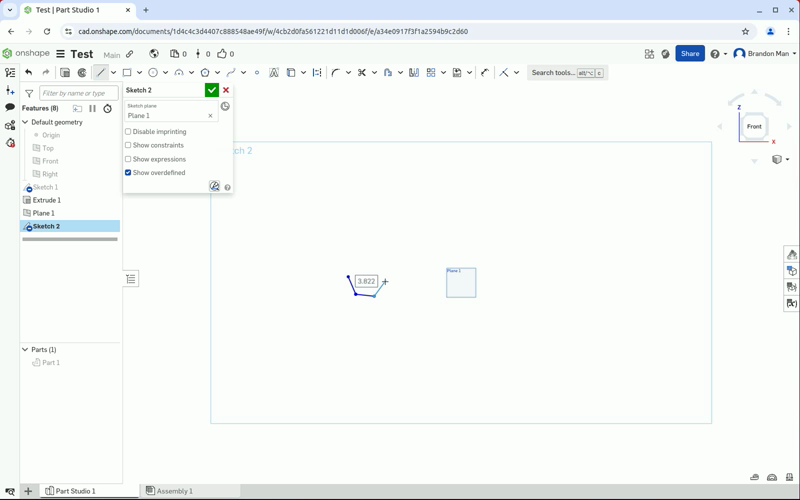
click(385, 281)
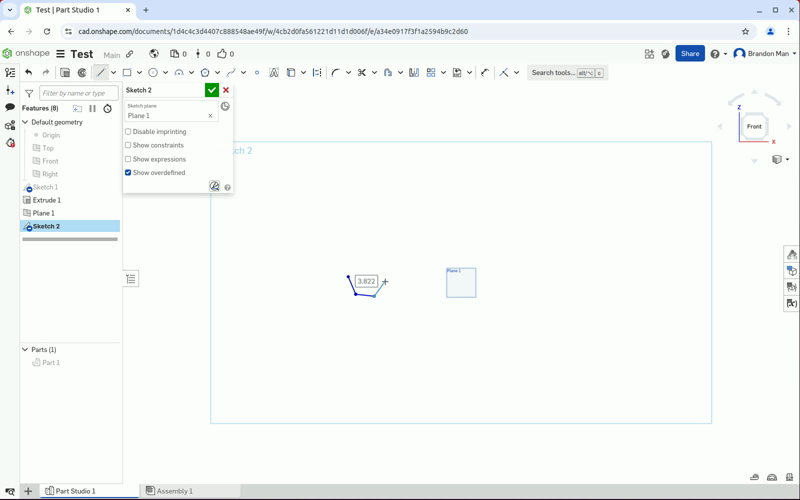
key_up(shift)
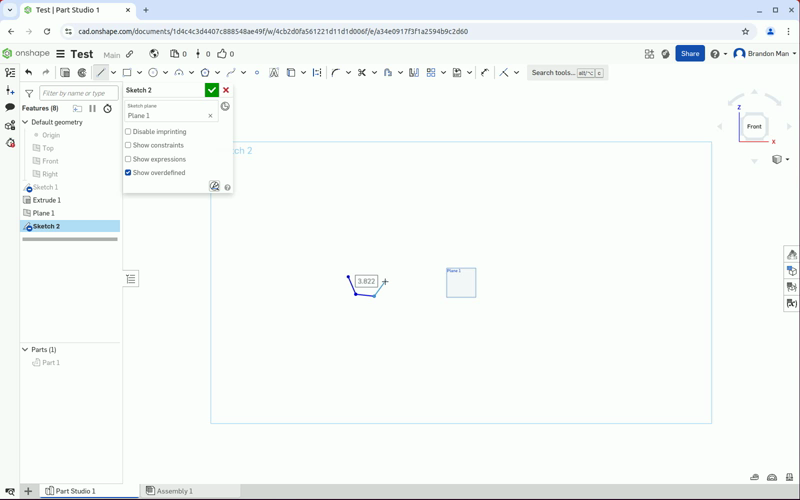
key_down(shift)
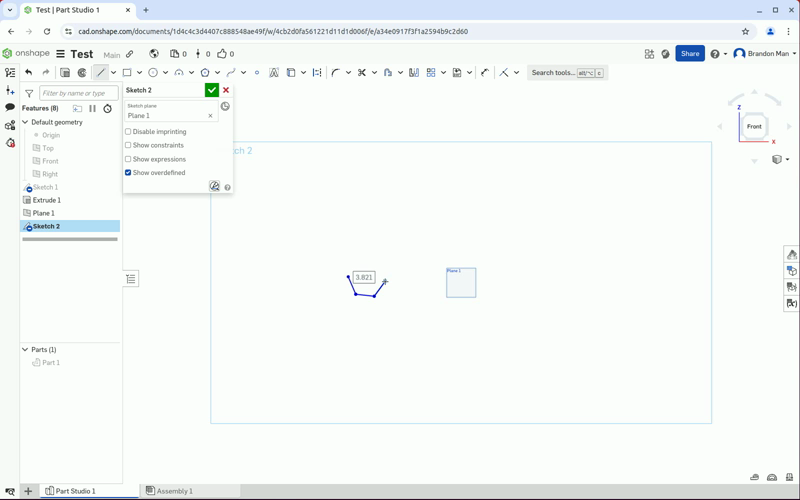
mouse_move(415, 281)
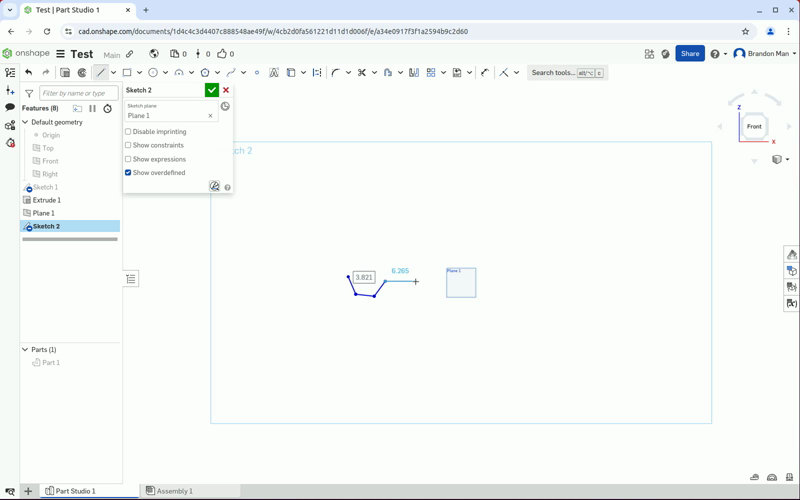
mouse_move(377, 264)
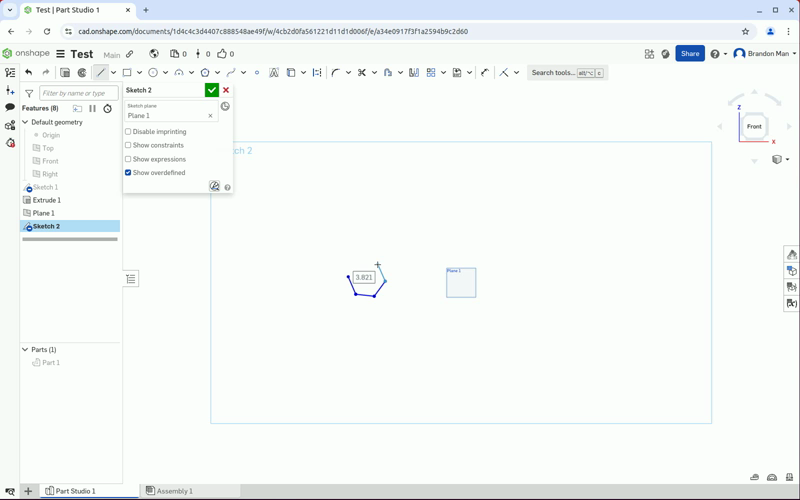
click(377, 264)
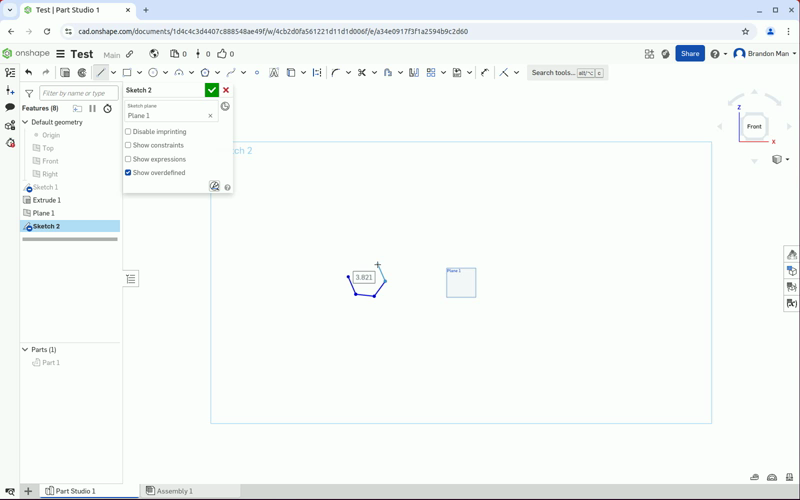
key_up(shift)
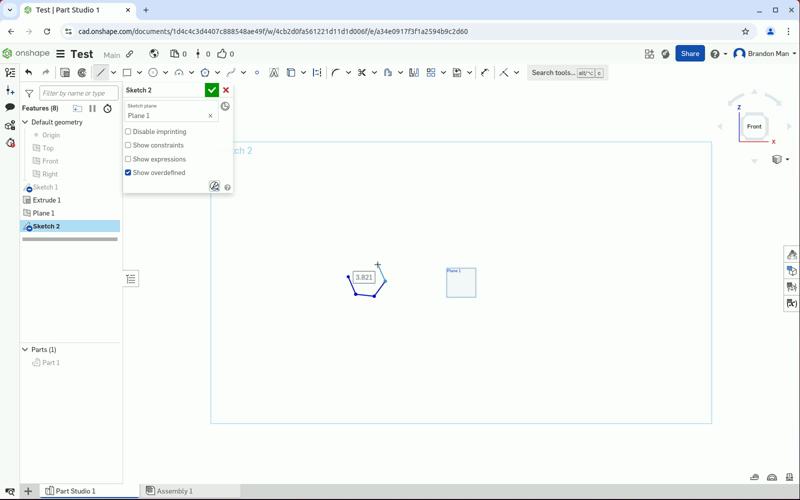
key_down(shift)
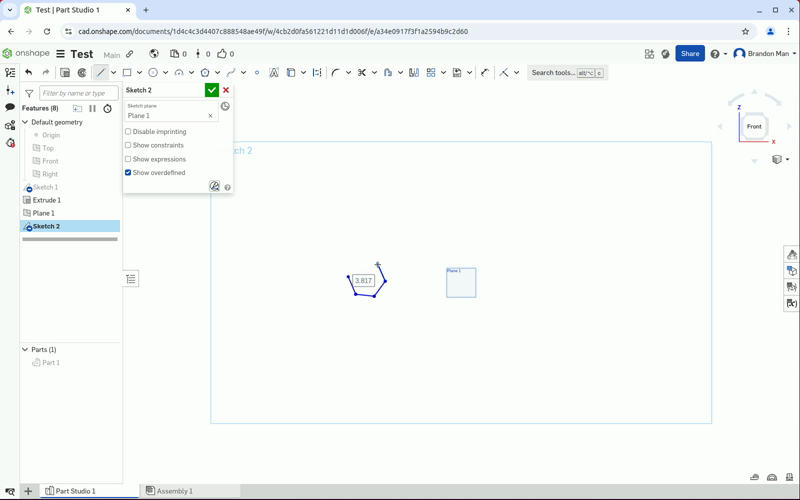
mouse_move(407, 264)
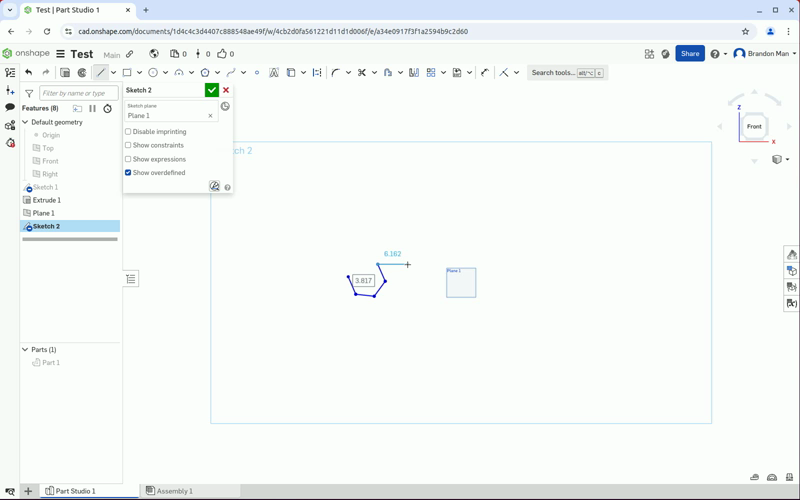
mouse_move(359, 261)
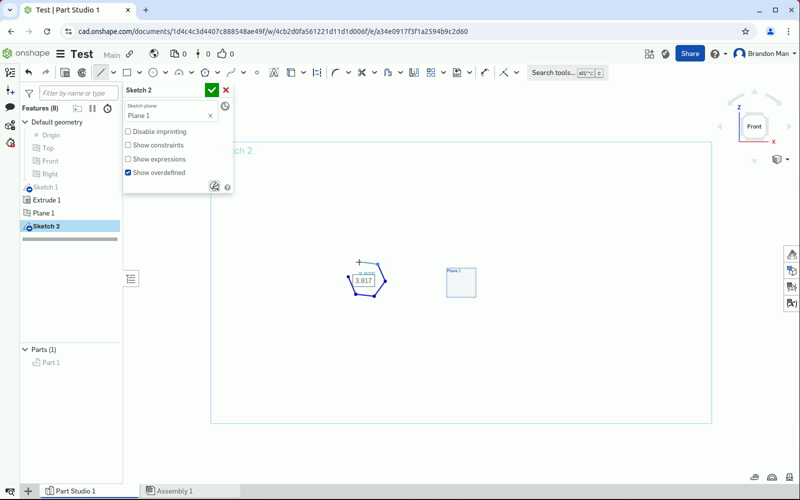
click(359, 261)
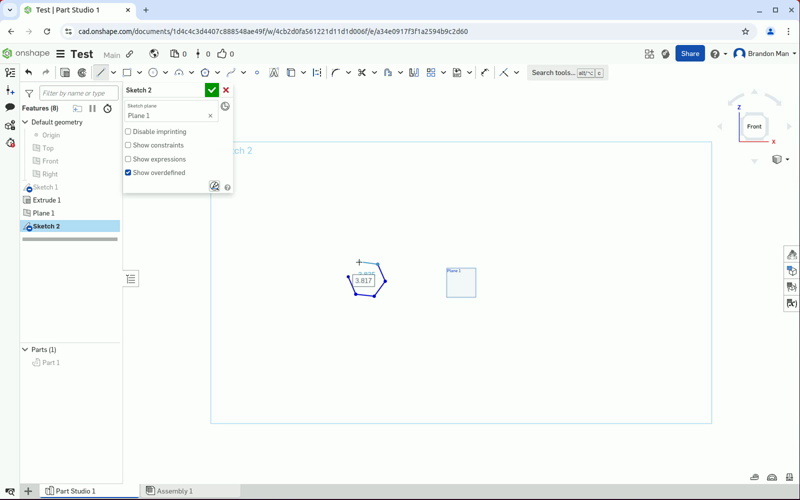
key_up(shift)
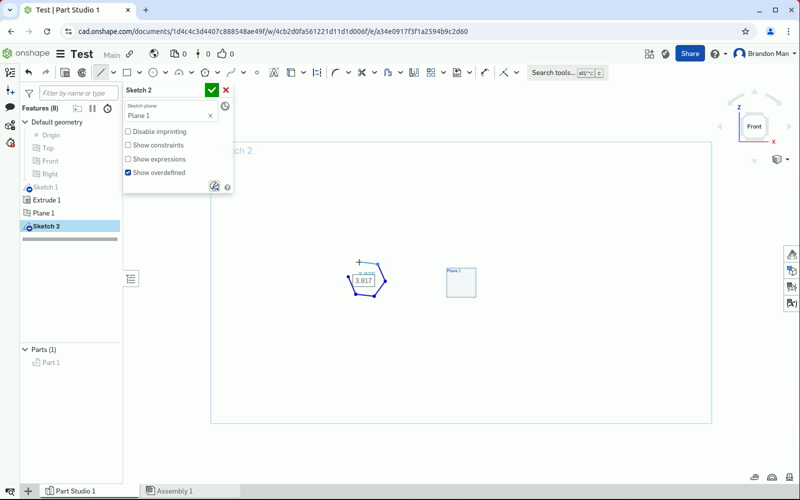
mouse_move(389, 261)
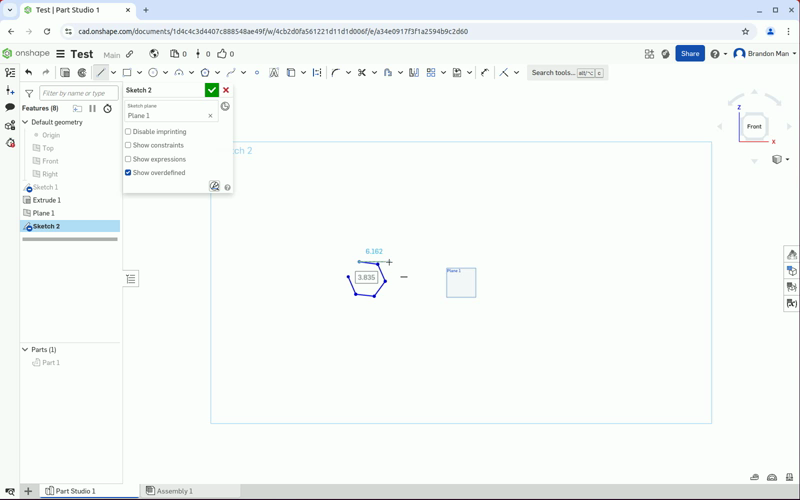
key_down(shift)
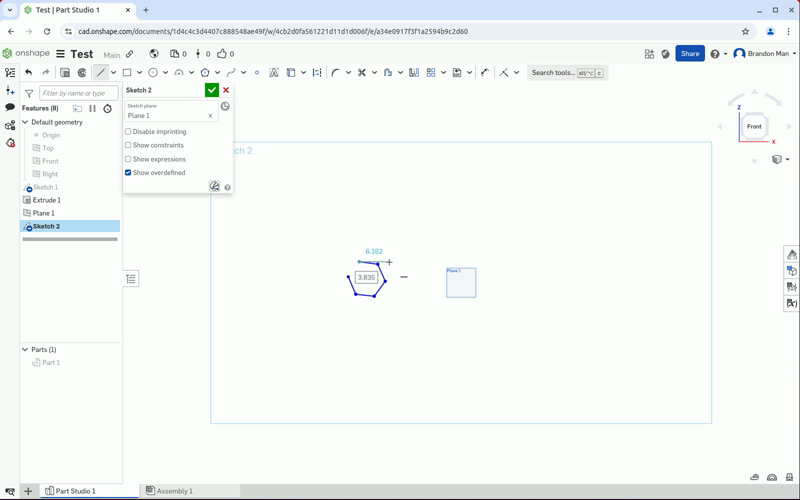
mouse_move(348, 276)
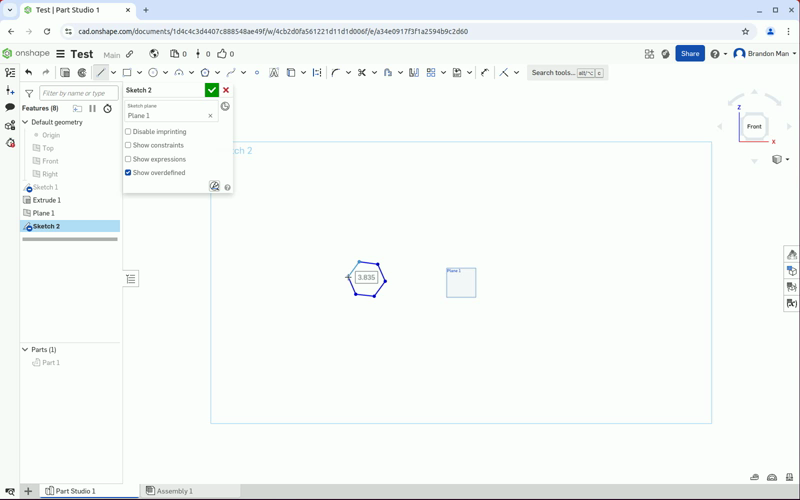
key_up(shift)
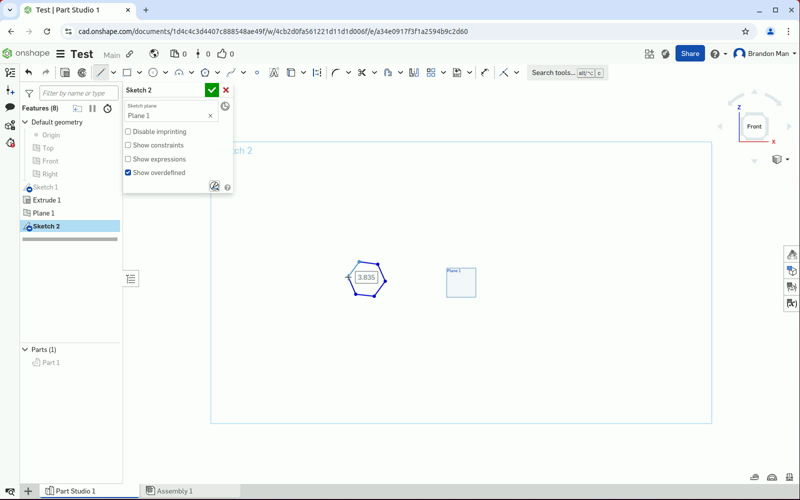
click(348, 276)
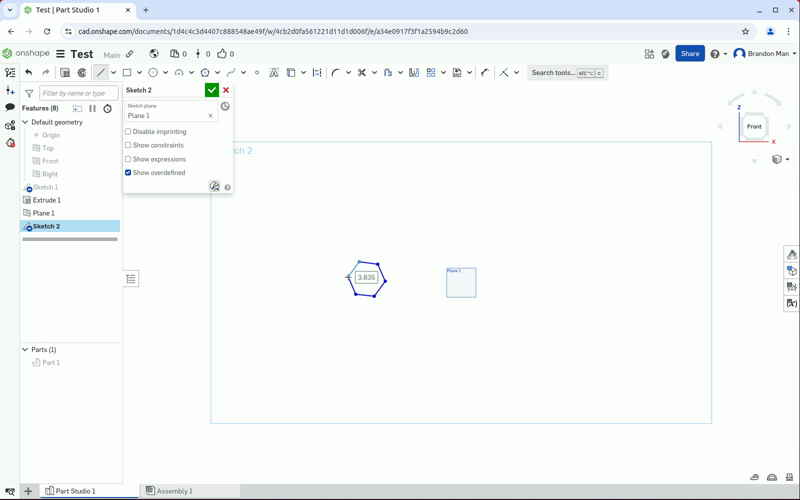
key(esc)
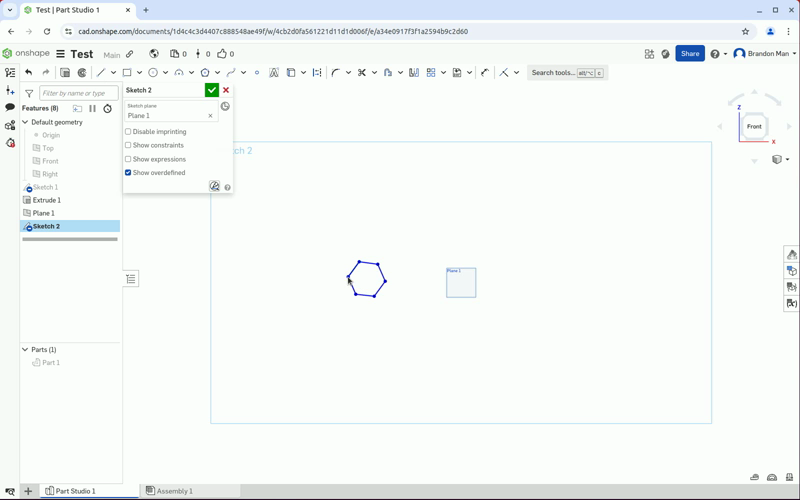
key(c)
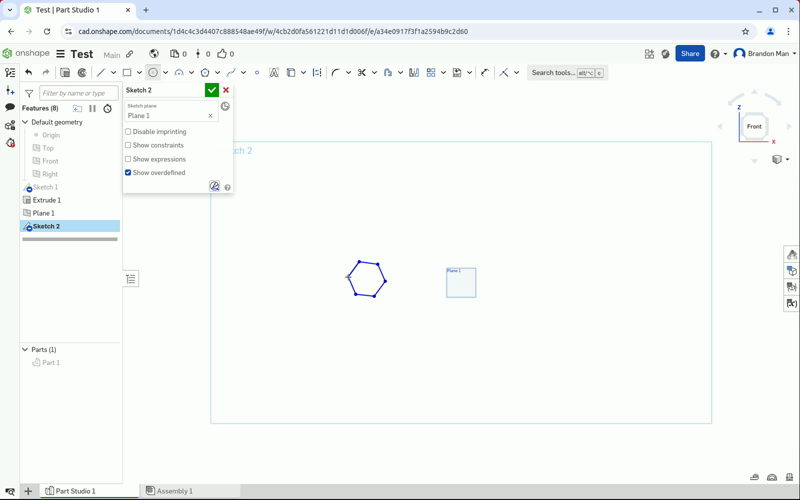
key_down(shift)
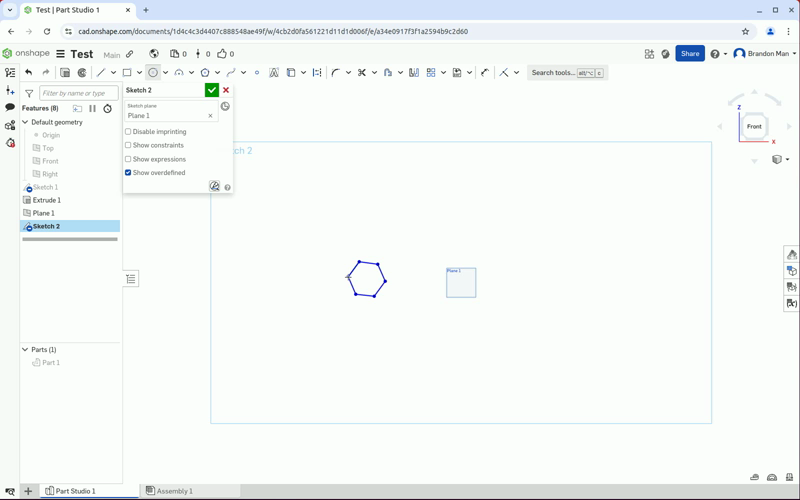
mouse_move(366, 279)
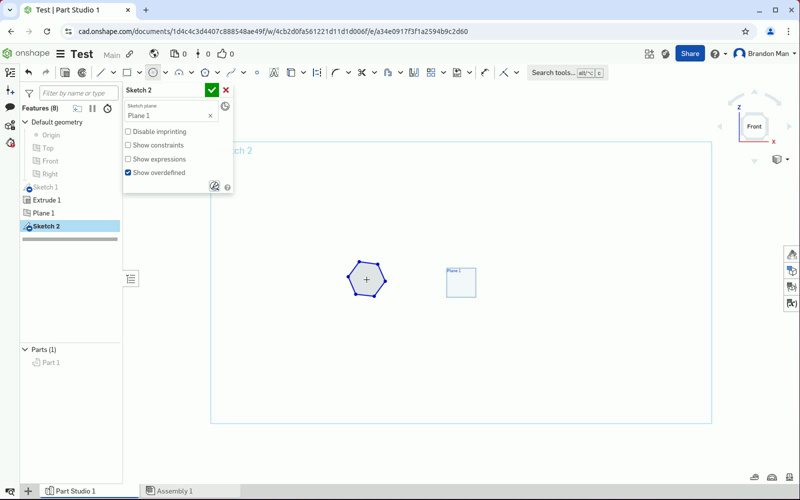
click(366, 279)
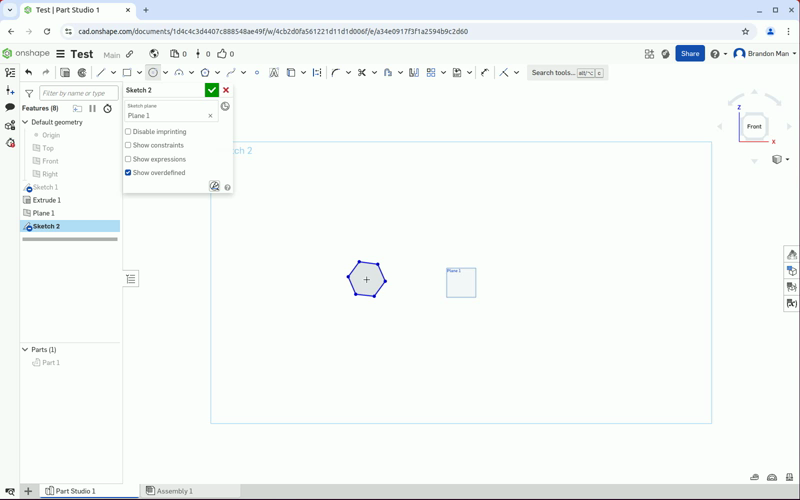
key_up(shift)
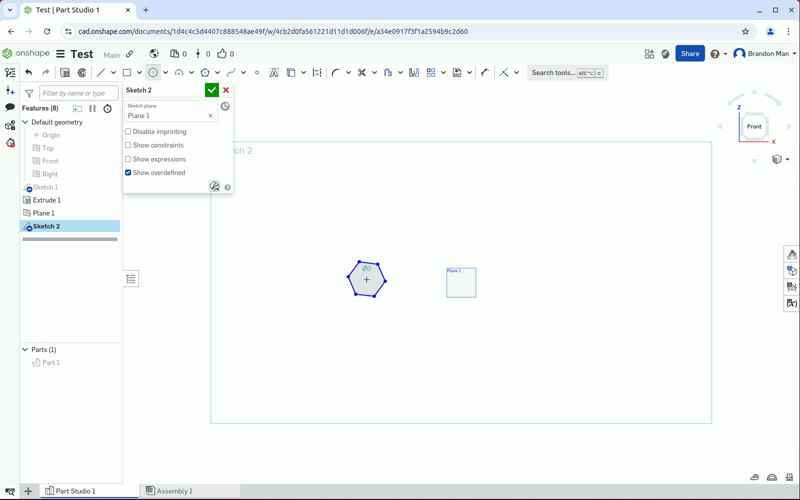
mouse_move(376, 279)
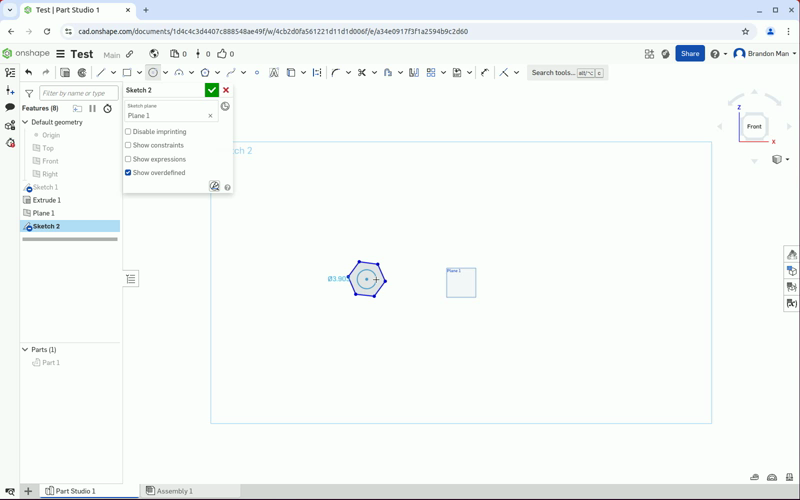
click(376, 279)
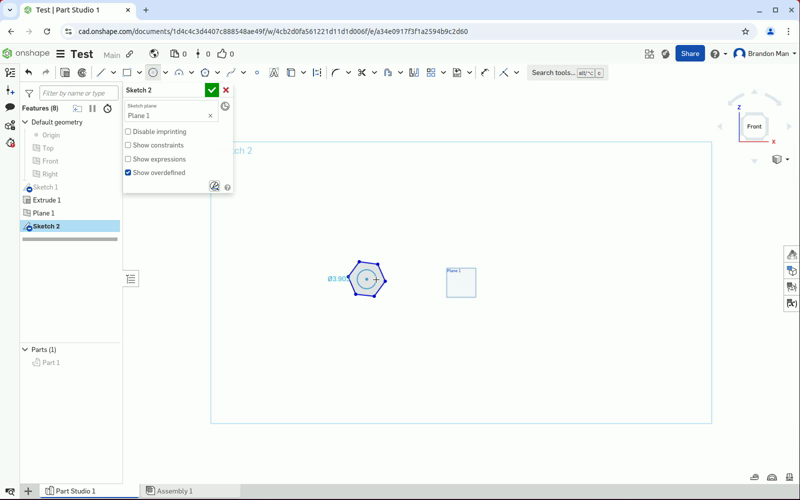
key(esc)
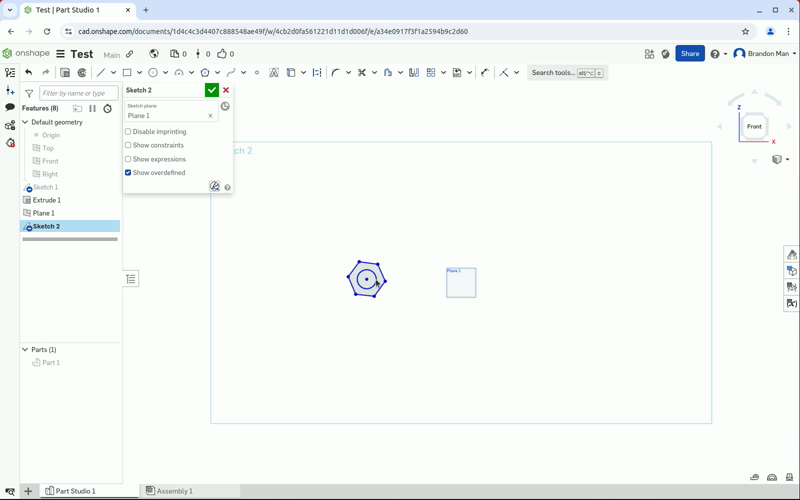
mouse_move(361, 287)
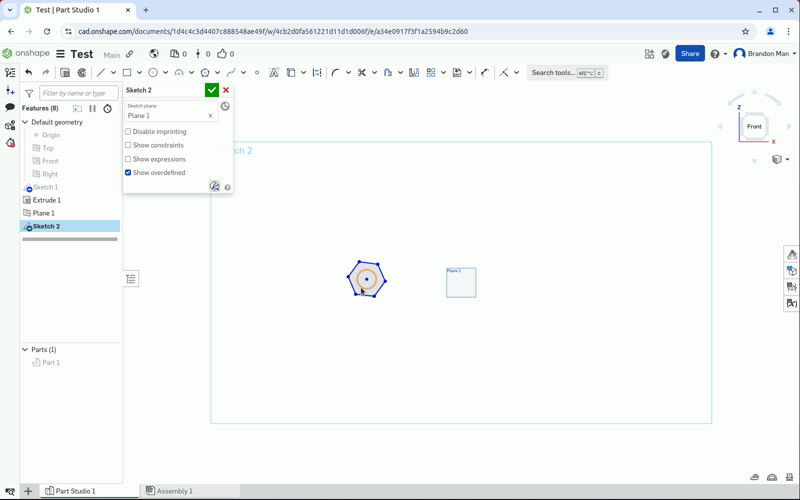
scroll(6)
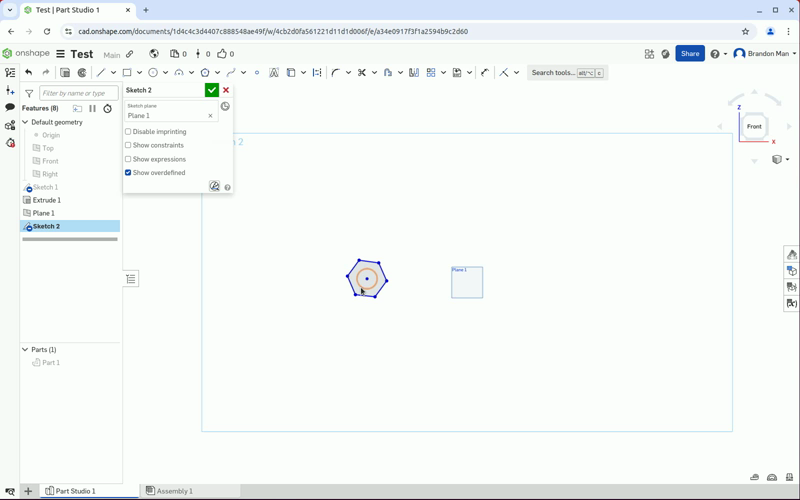
scroll(6)
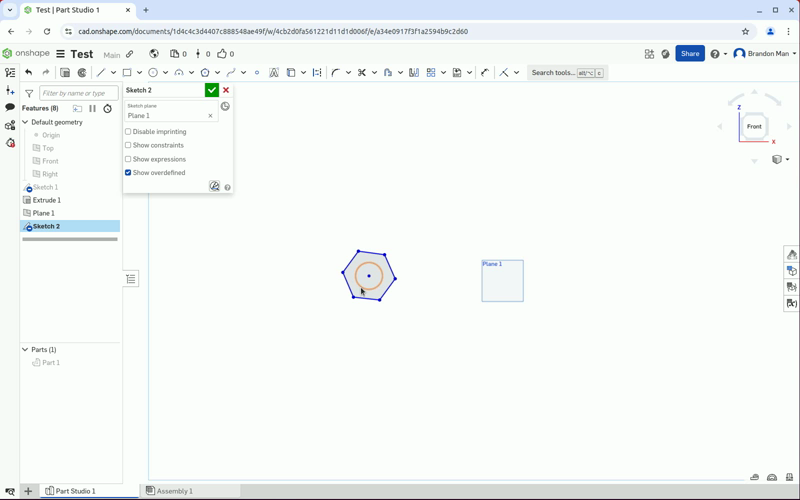
scroll(6)
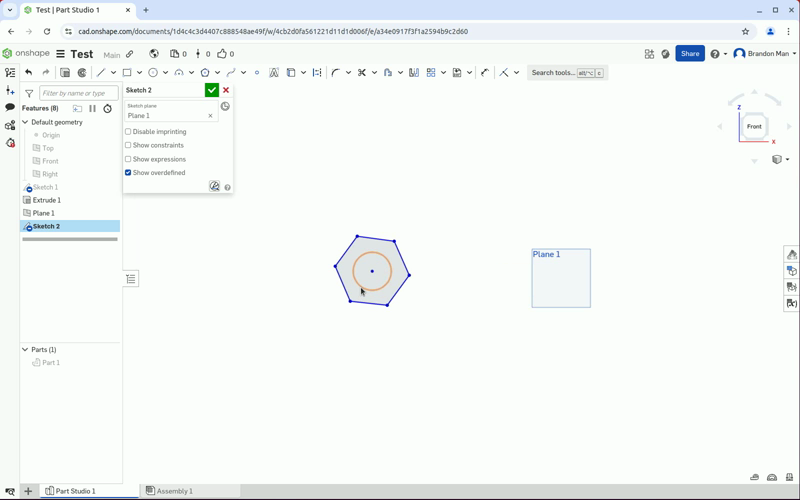
scroll(6)
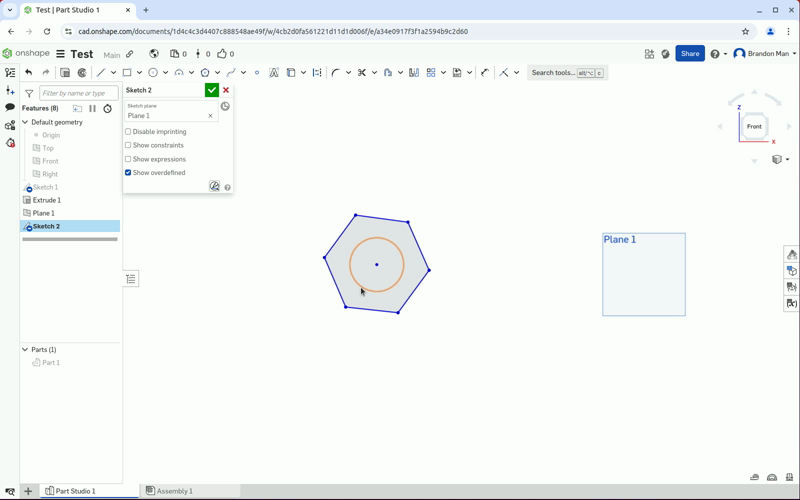
scroll(6)
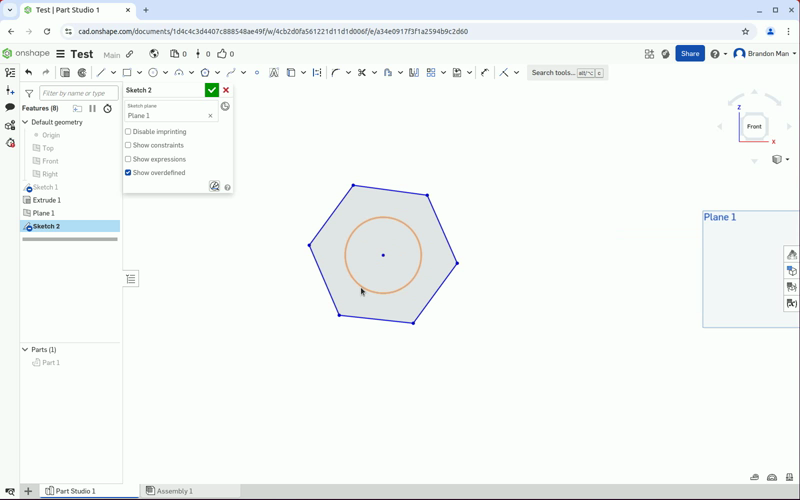
scroll(6)
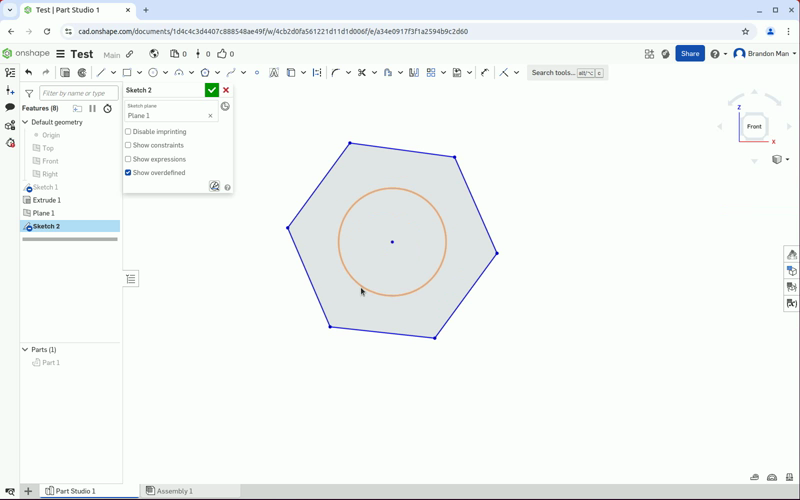
scroll(6)
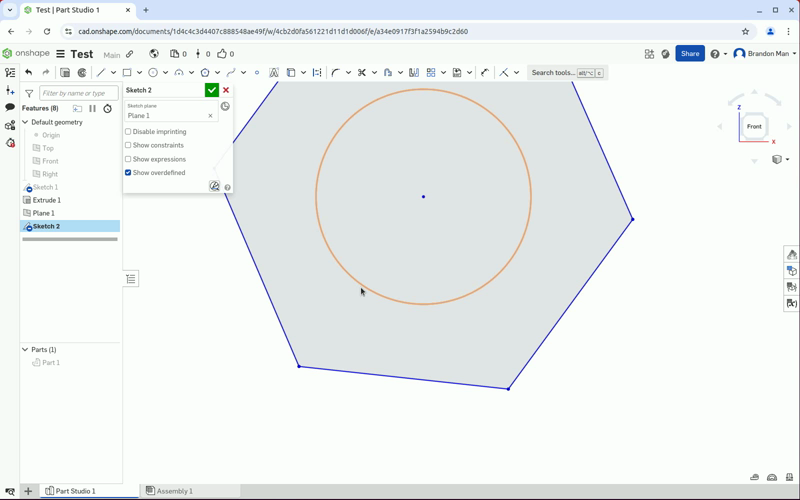
click(361, 287)
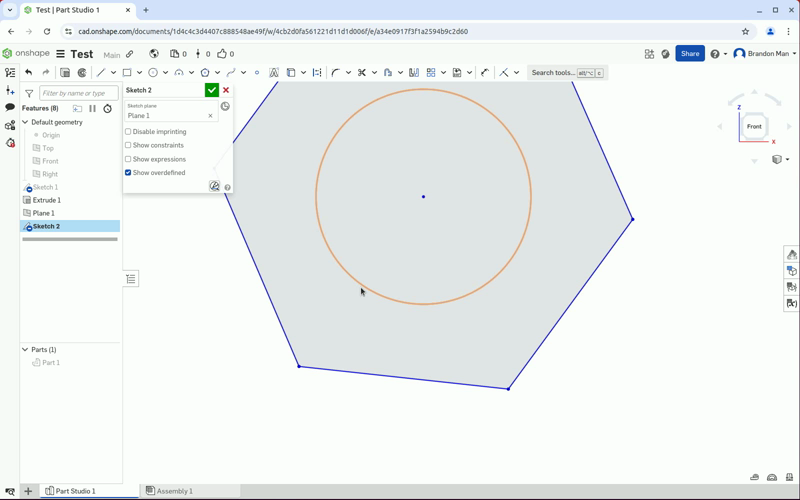
scroll(-6)
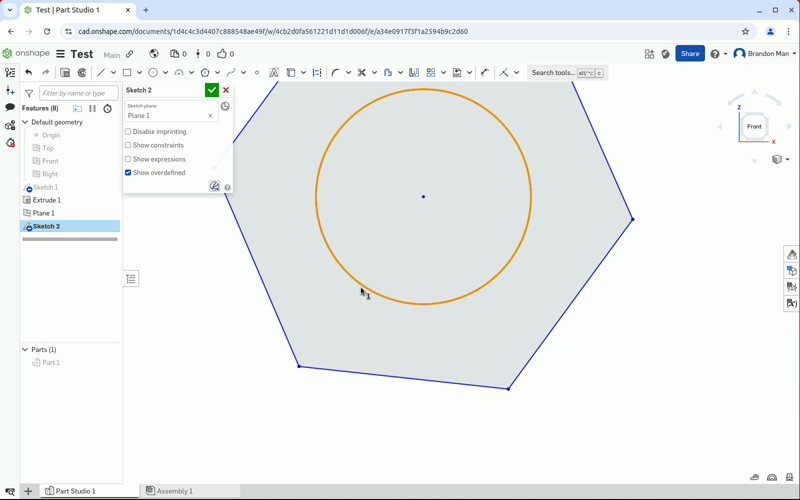
scroll(-6)
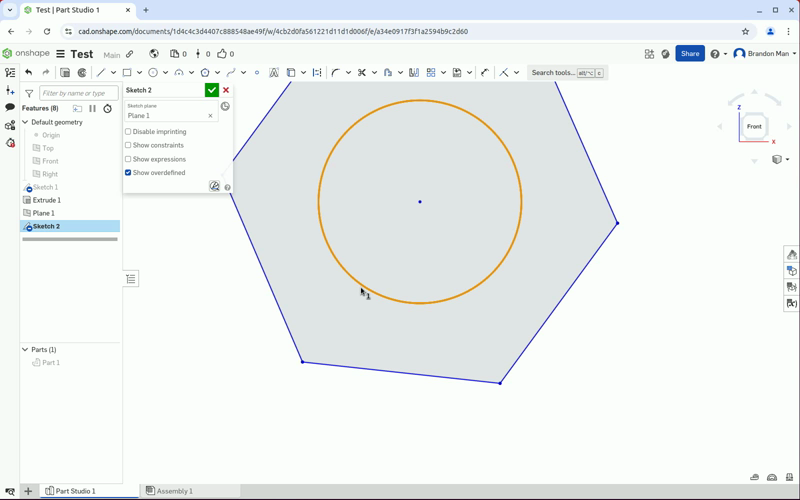
scroll(-6)
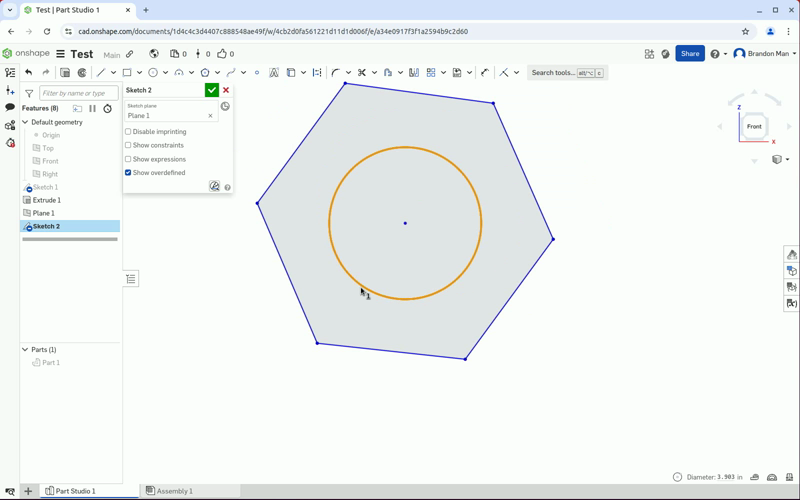
scroll(-6)
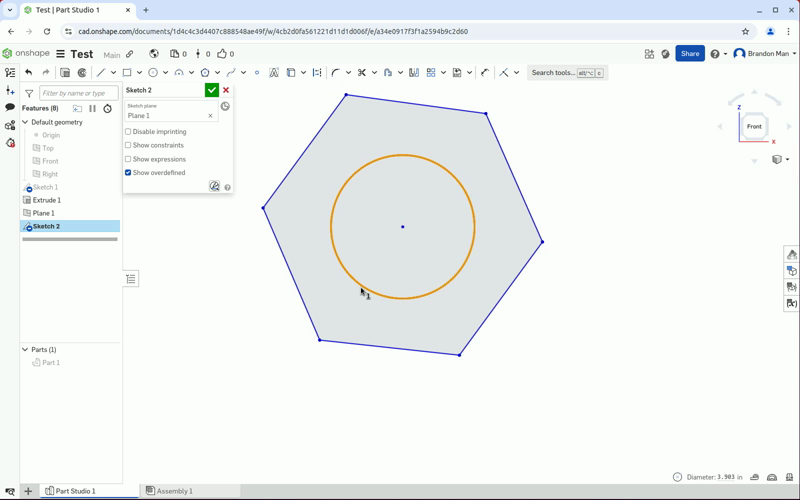
scroll(-6)
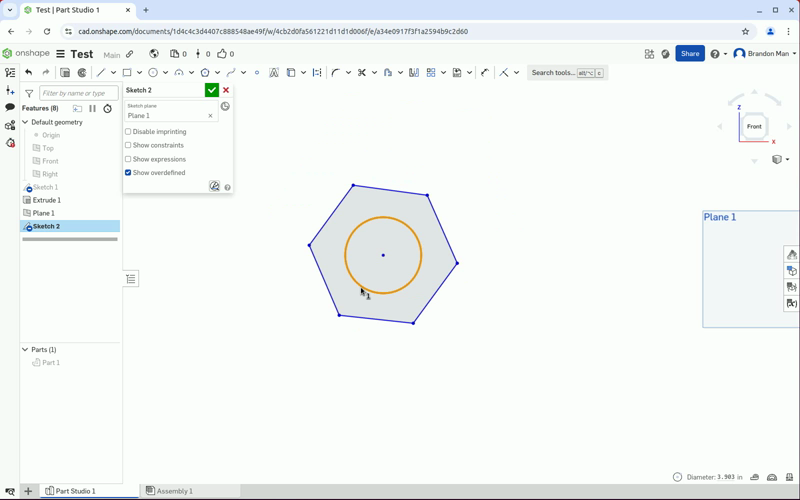
scroll(-6)
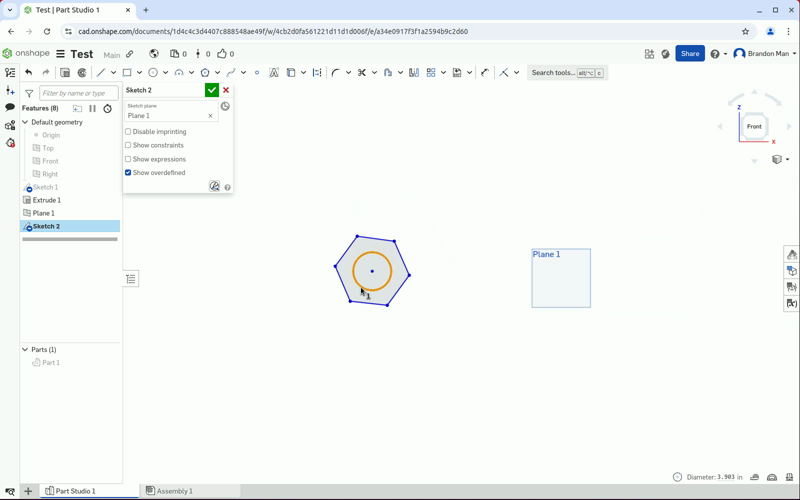
scroll(-6)
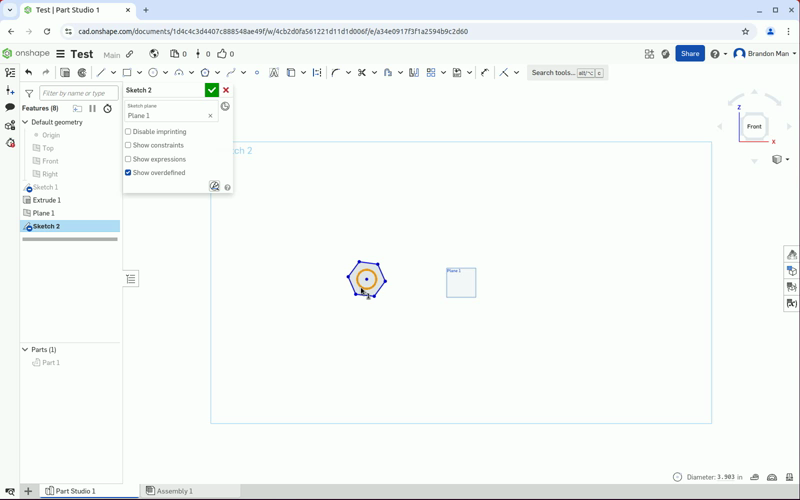
mouse_move(73, 352)
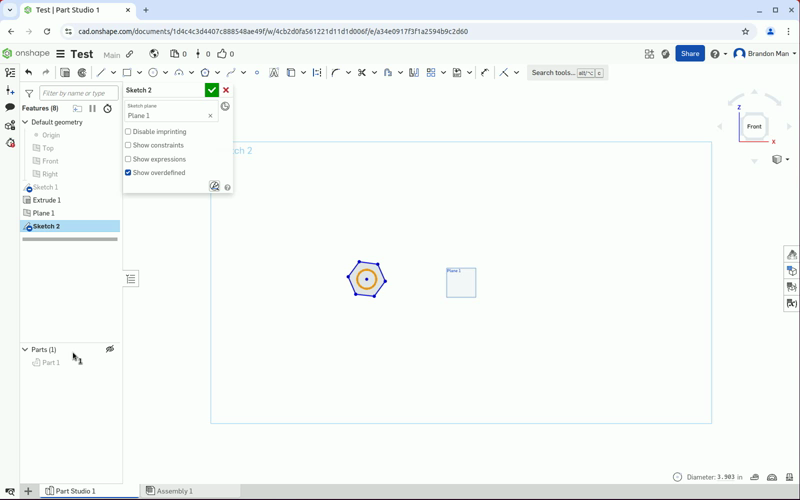
key(shift+y)
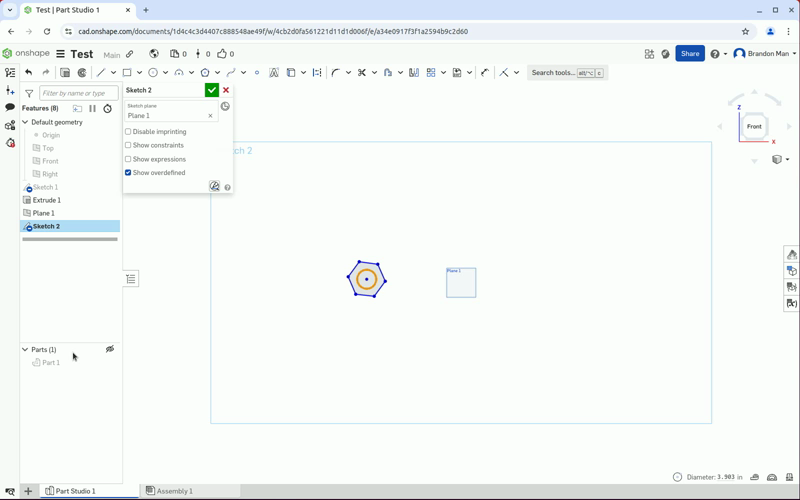
key(shift+e)
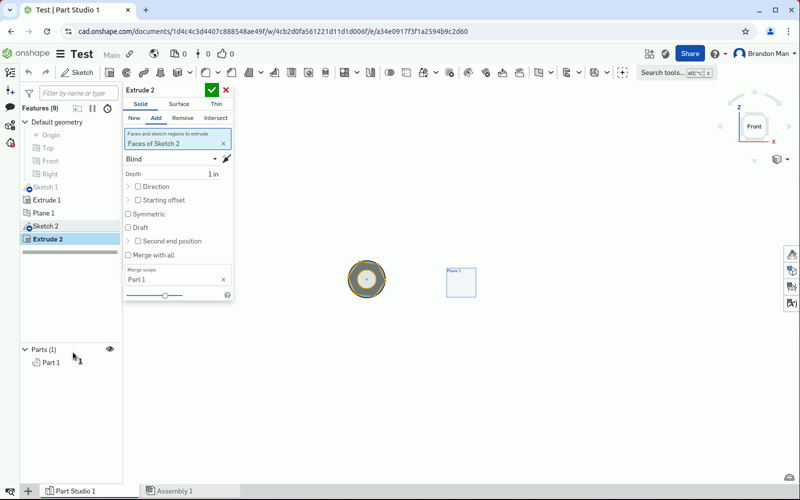
mouse_move(143, 106)
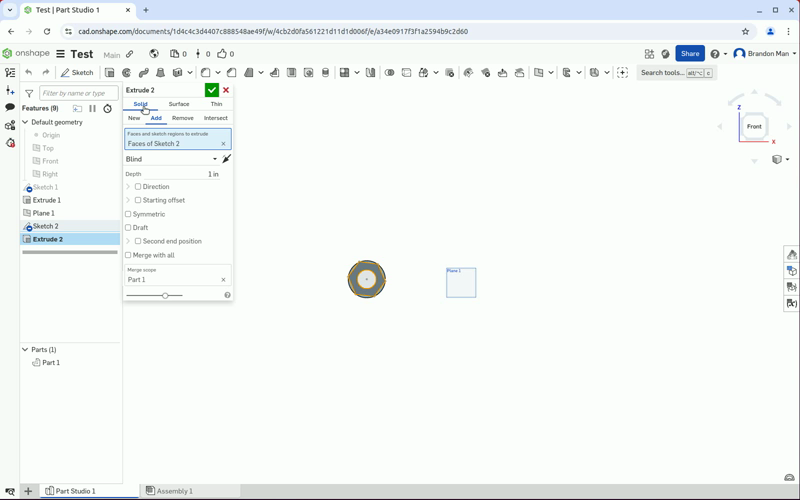
click(143, 106)
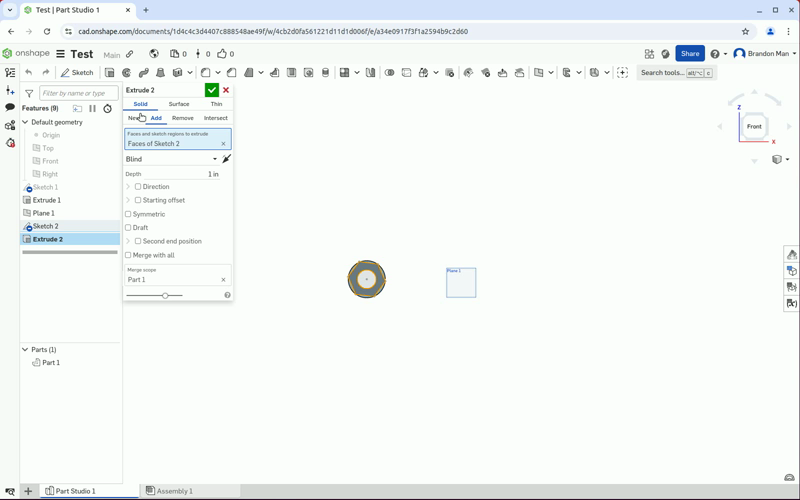
mouse_move(137, 120)
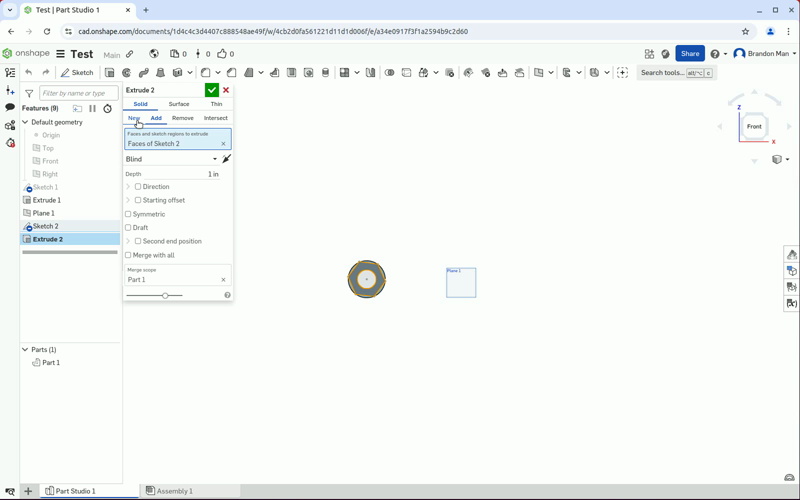
click(137, 120)
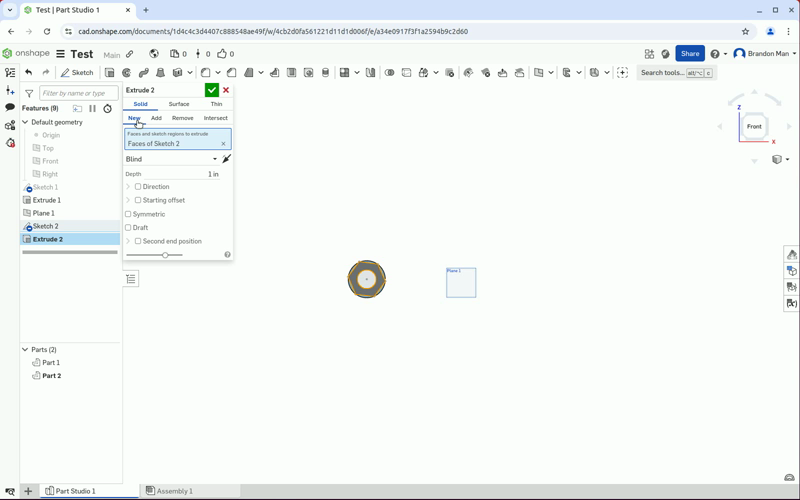
key(tab, 4)
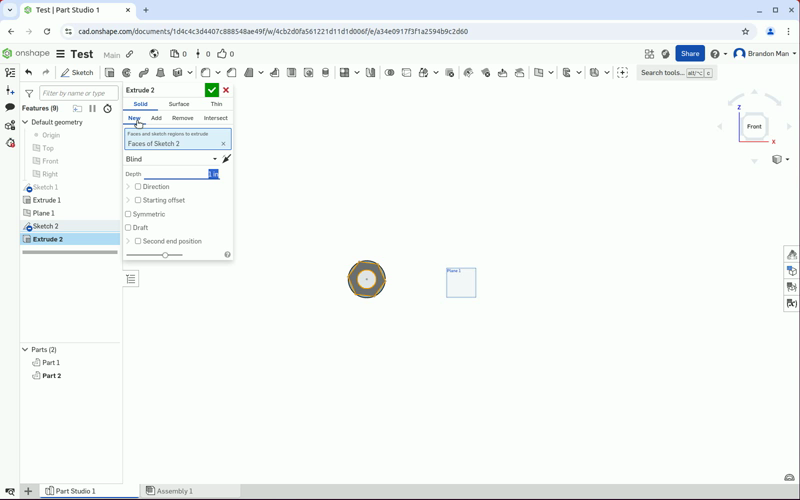
text(2.407)
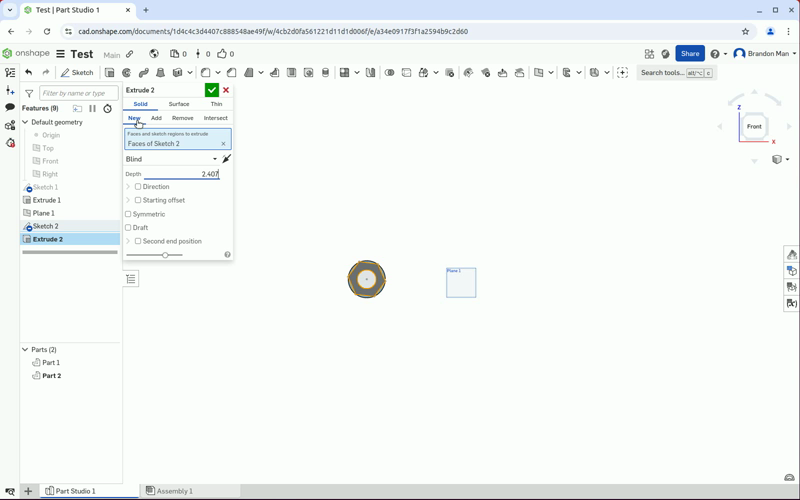
key(enter)
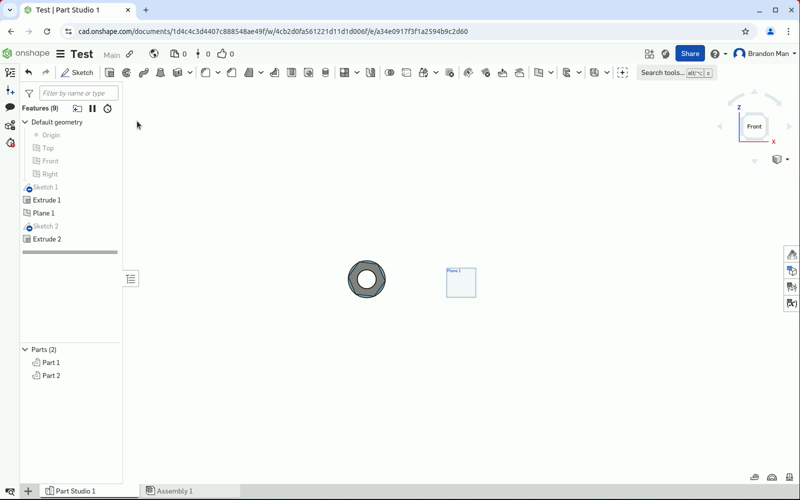
key(shift+h)
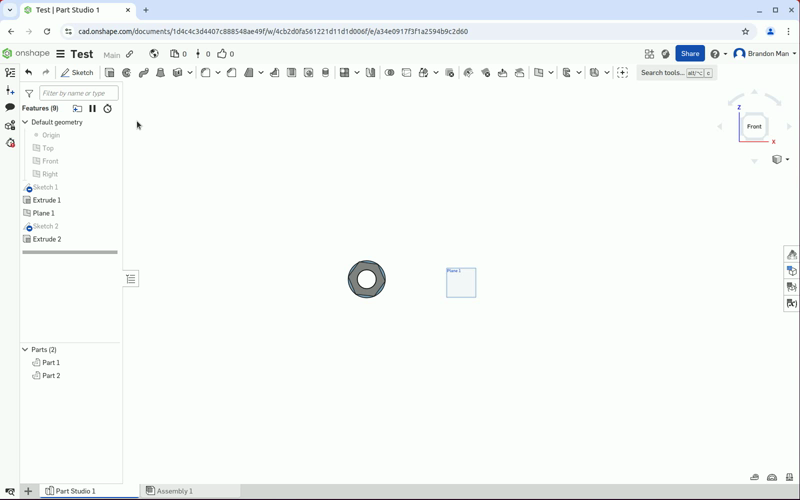
key(shift+h)
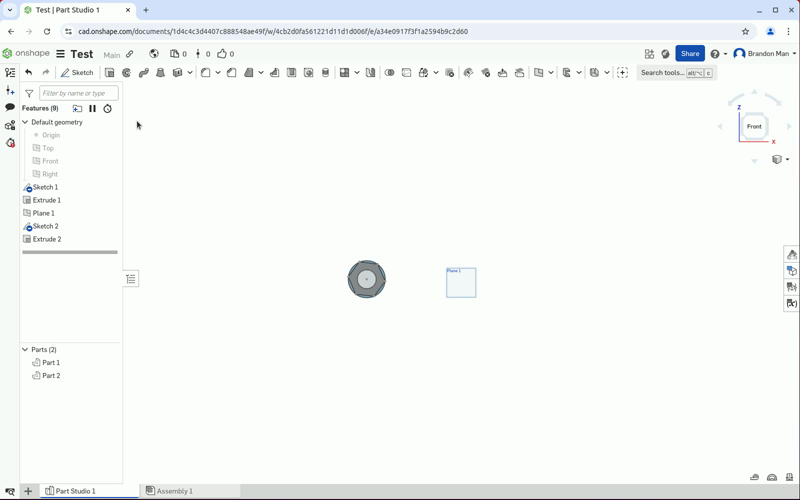
key(shift+7)
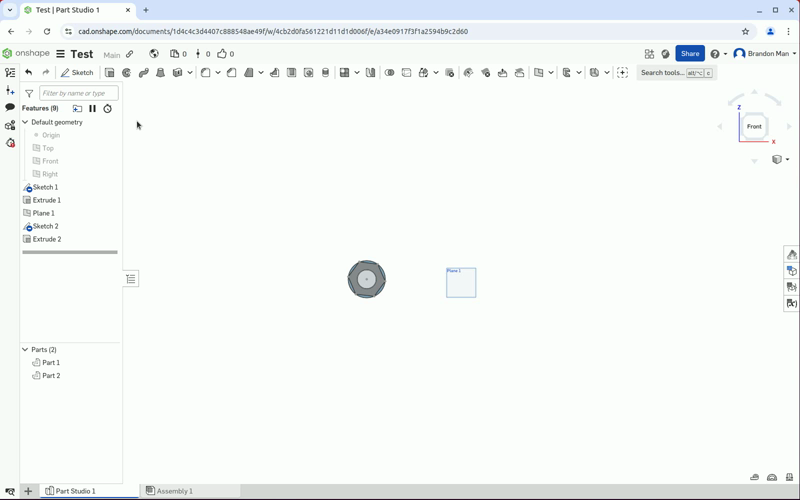
key(left, 2)
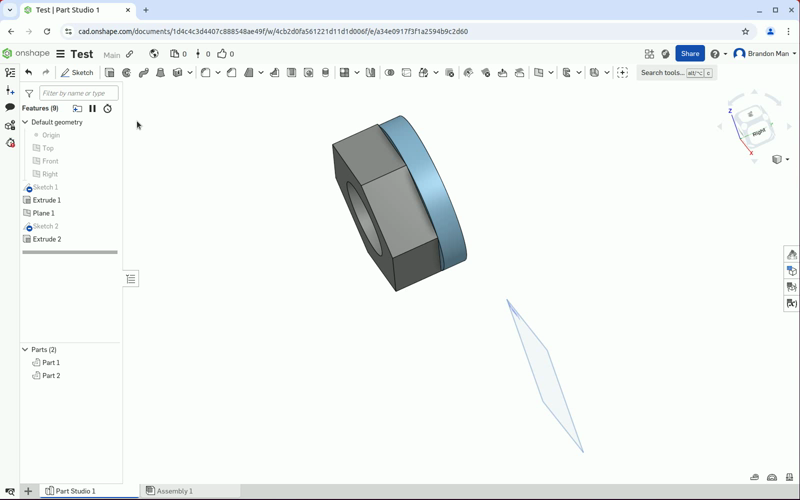
key(down, 2)
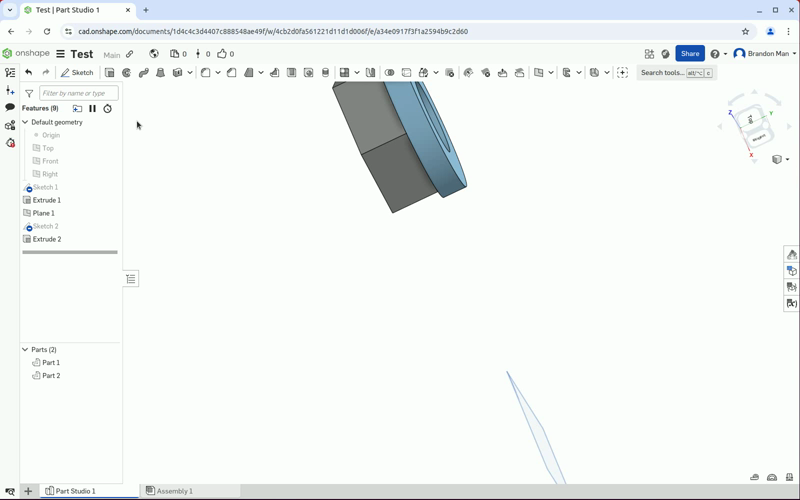
key(up, 2)
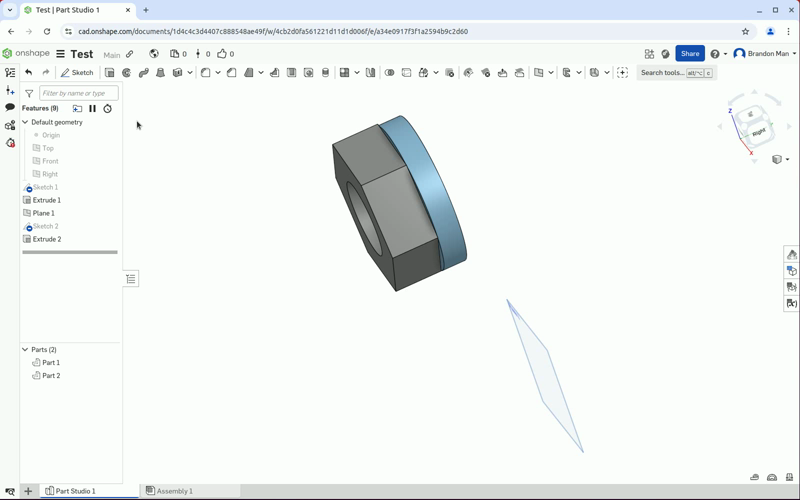
key(right, 2)
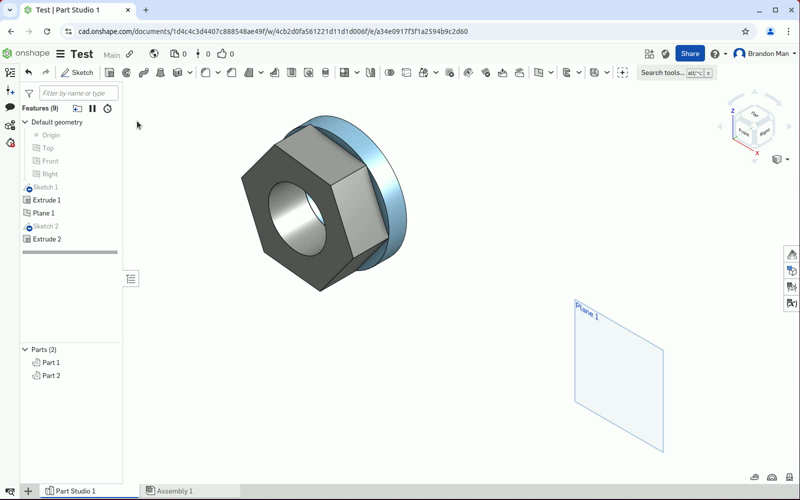
mouse_move(73, 189)
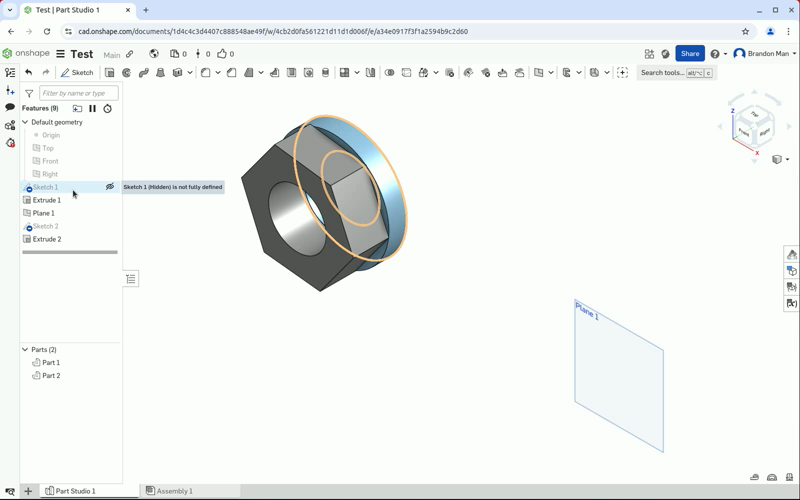
click(73, 189)